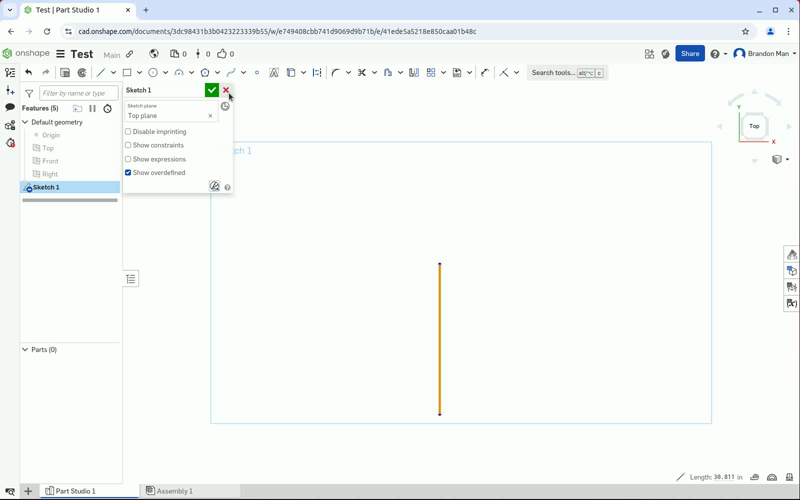
key(shift+h)
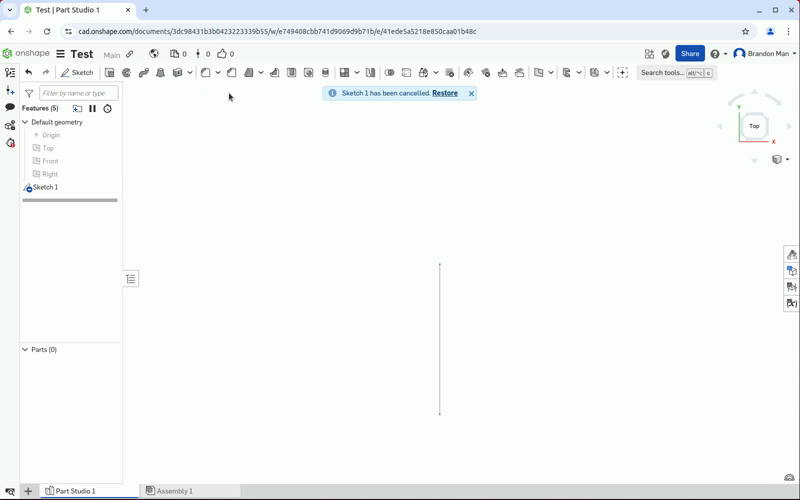
key(shift+s)
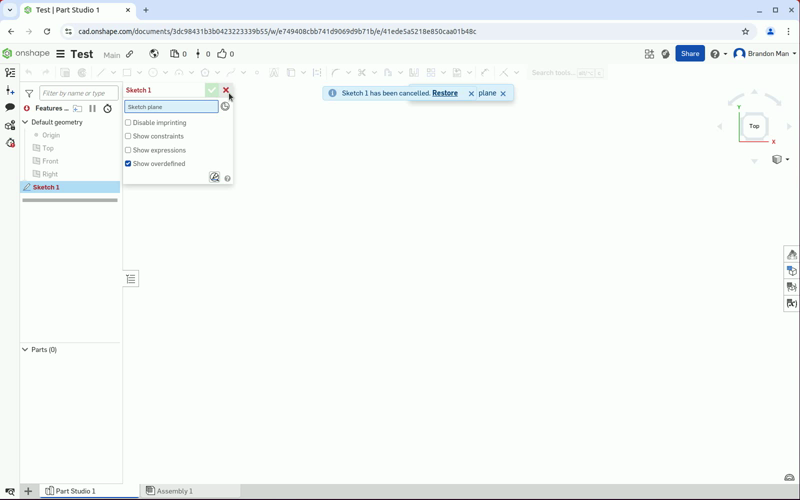
mouse_move(73, 150)
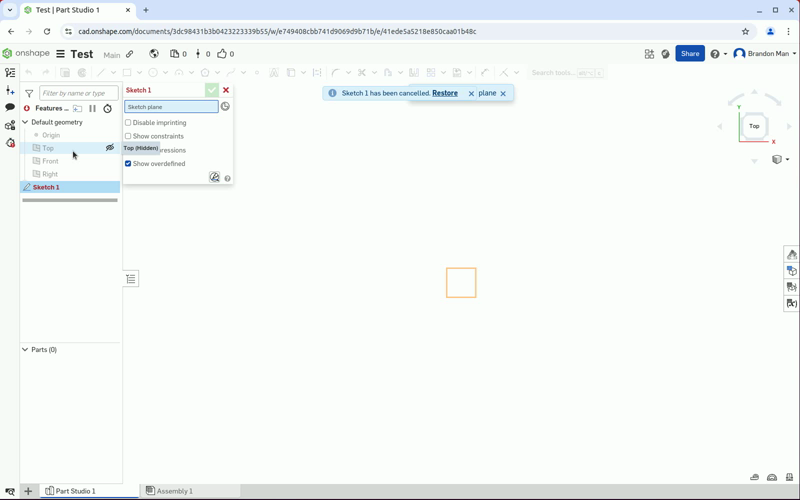
click(73, 150)
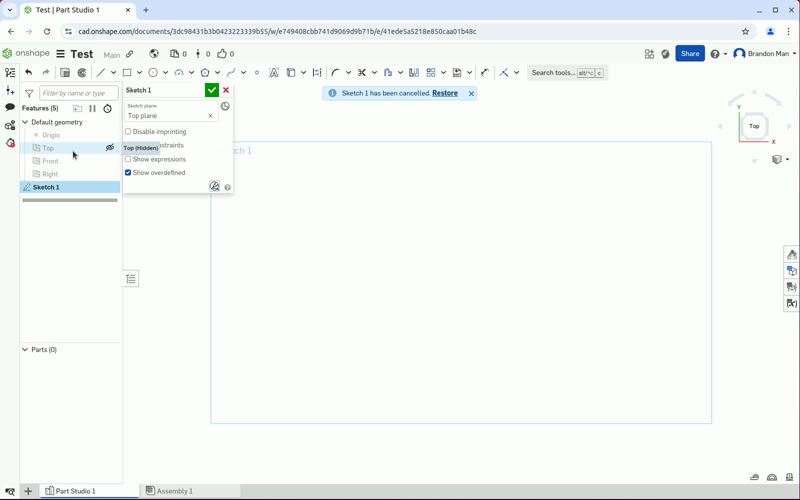
mouse_move(73, 352)
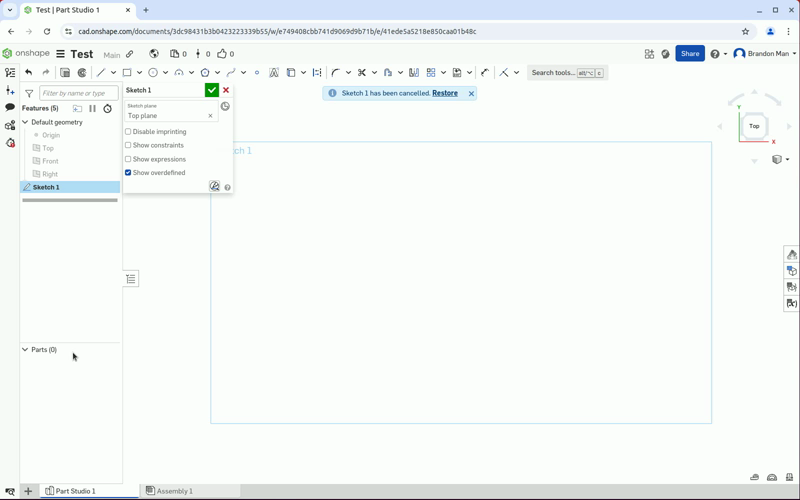
key(y)
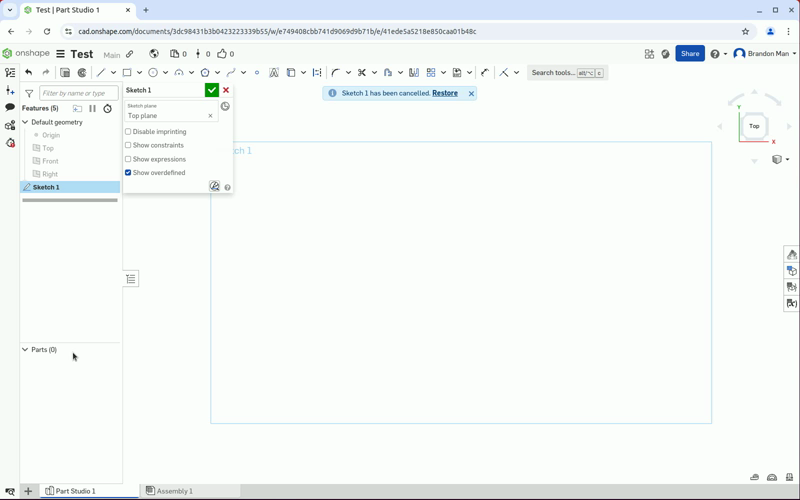
key(l)
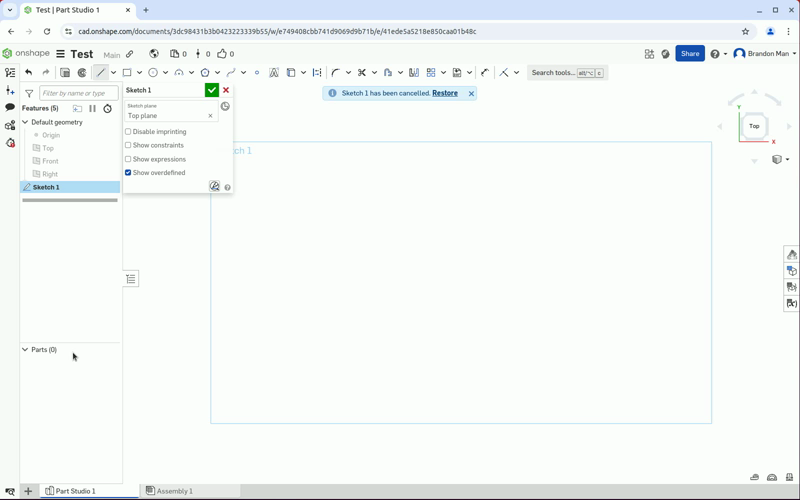
key_down(shift)
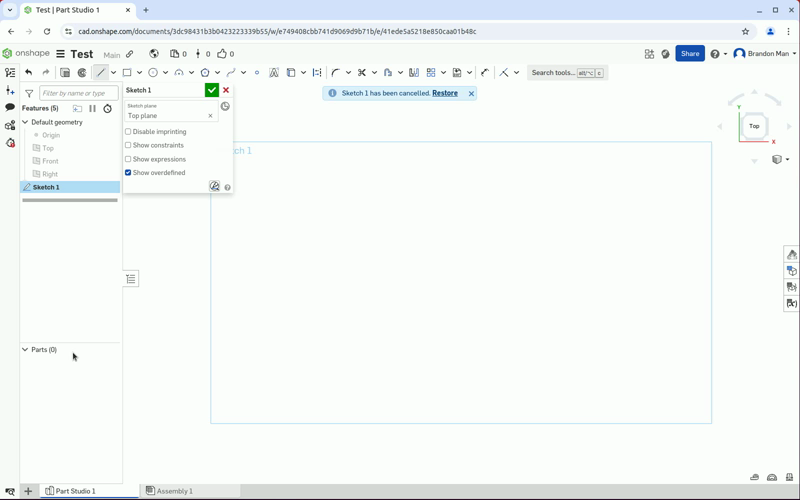
mouse_move(348, 395)
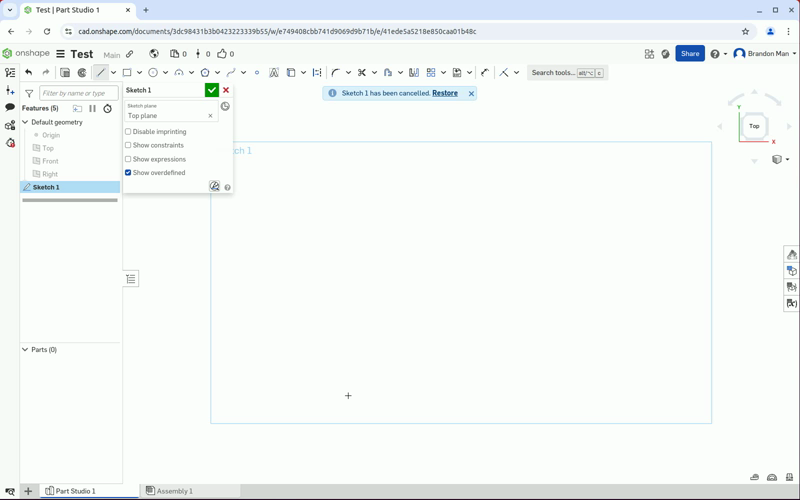
click(348, 395)
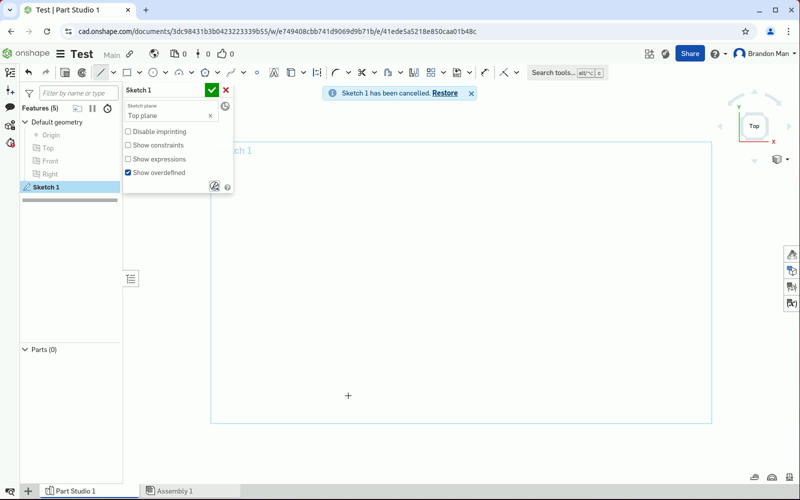
key_up(shift)
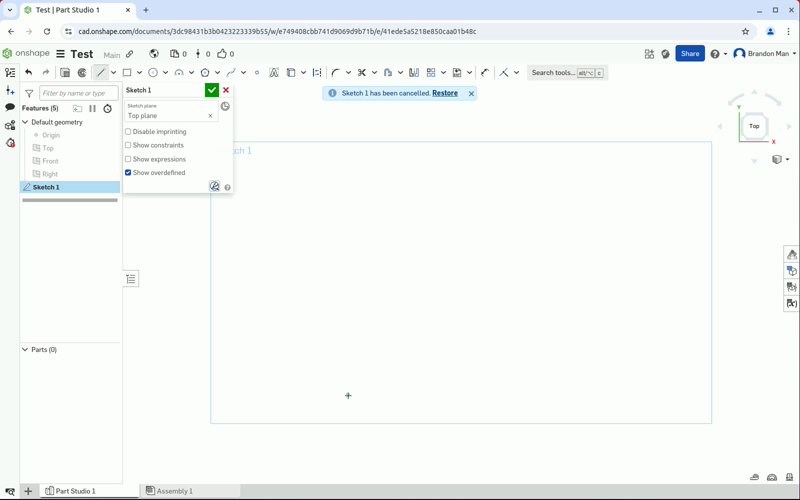
key_down(shift)
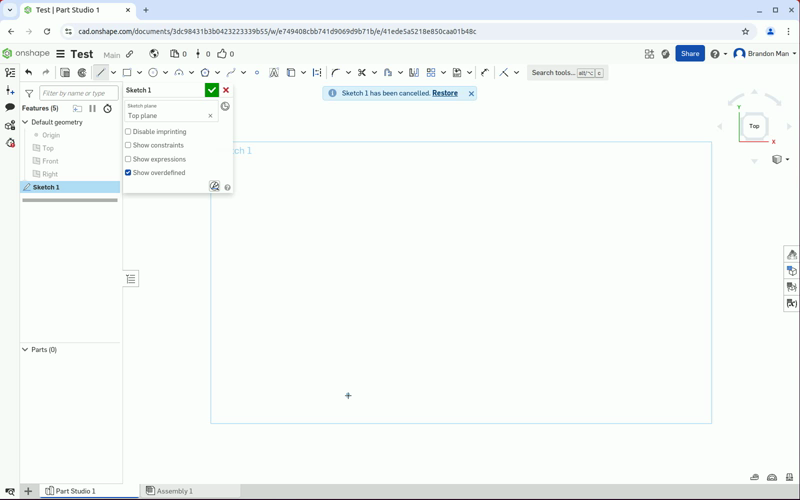
mouse_move(572, 395)
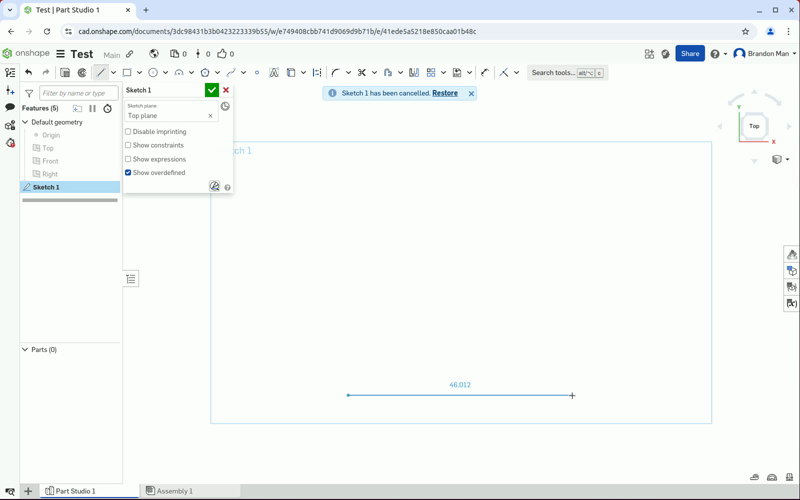
click(572, 395)
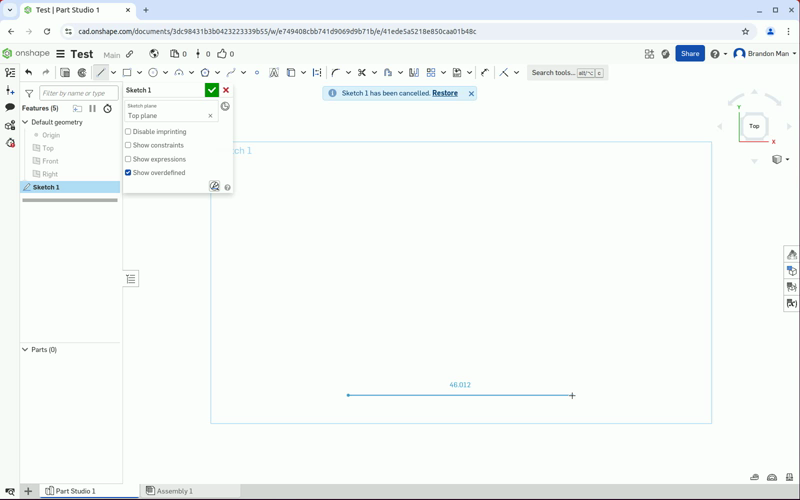
key_up(shift)
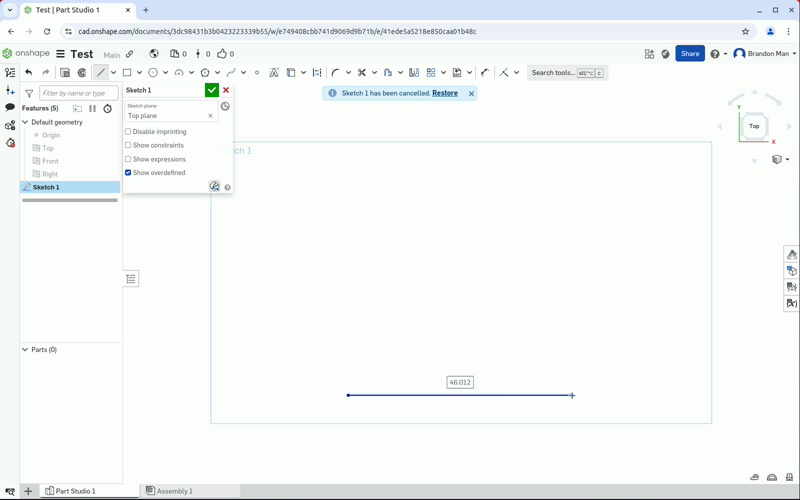
key_down(shift)
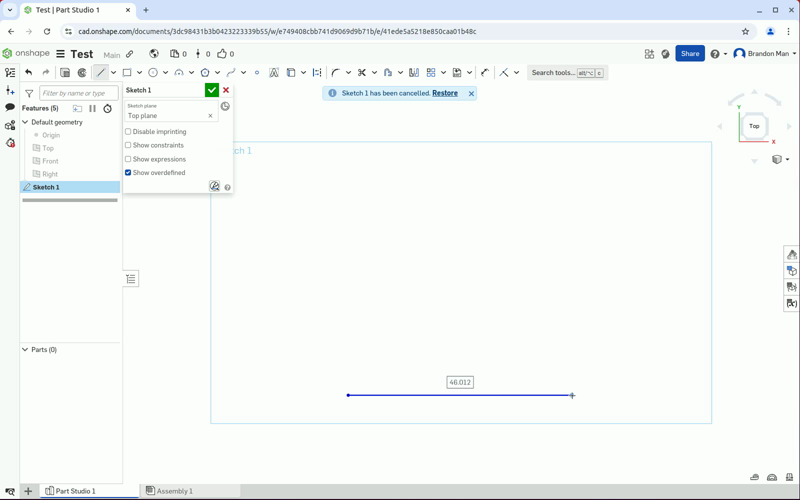
mouse_move(572, 171)
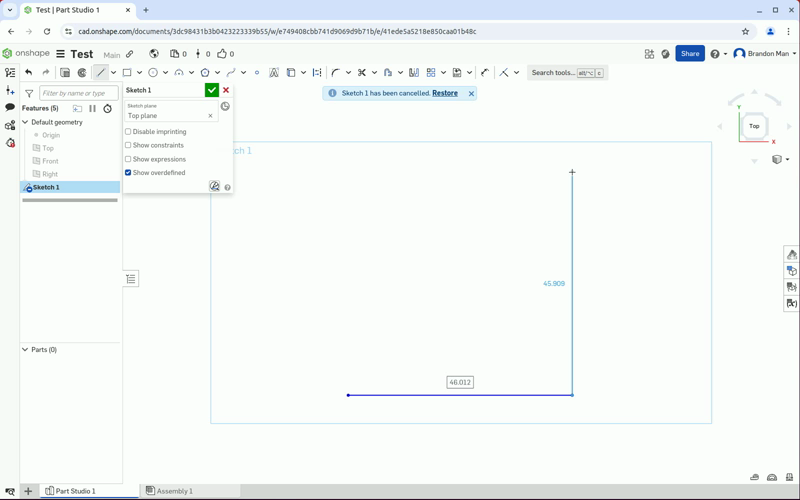
click(572, 171)
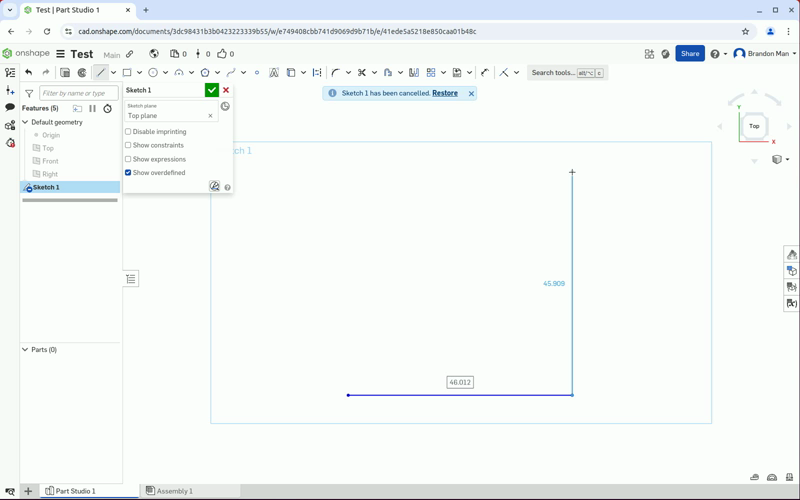
key_up(shift)
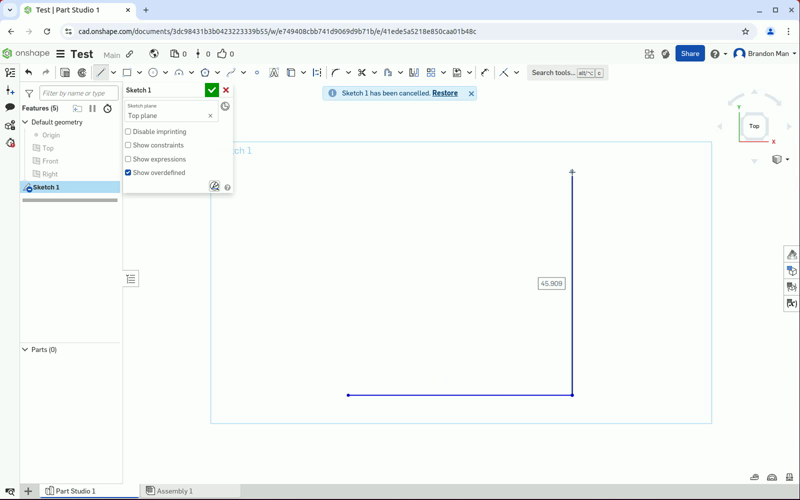
key_down(shift)
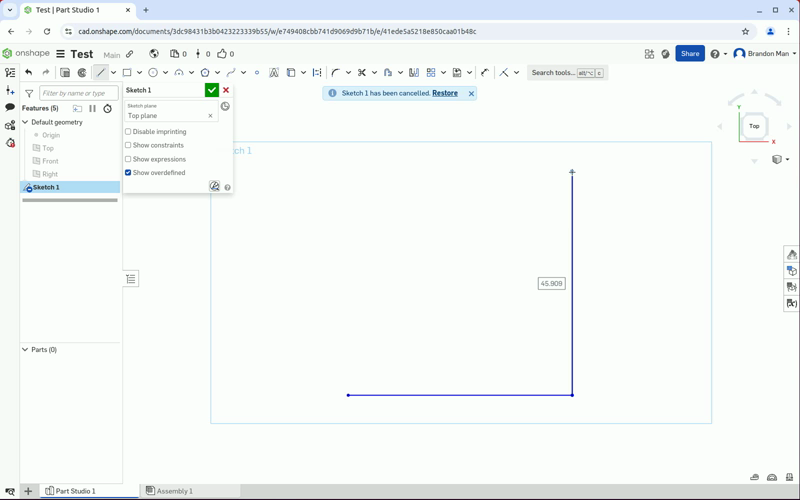
mouse_move(348, 171)
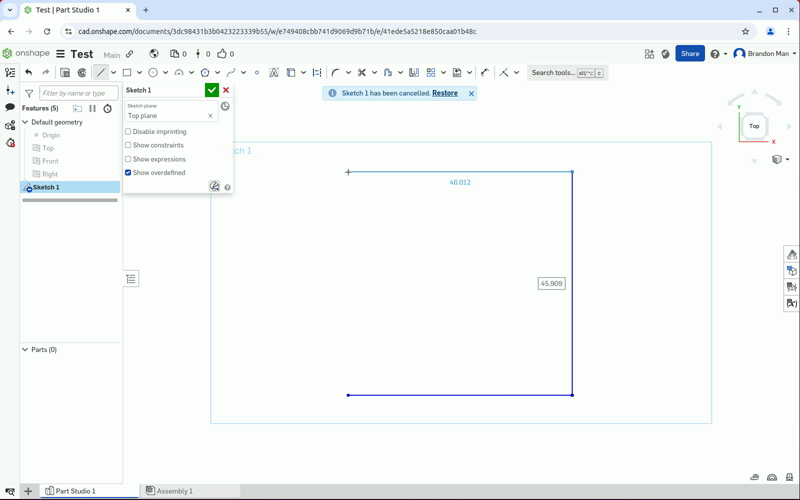
click(348, 171)
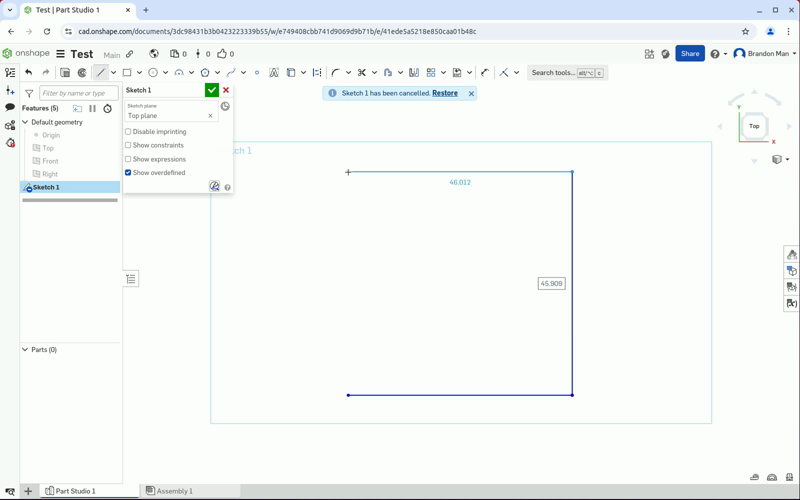
key_up(shift)
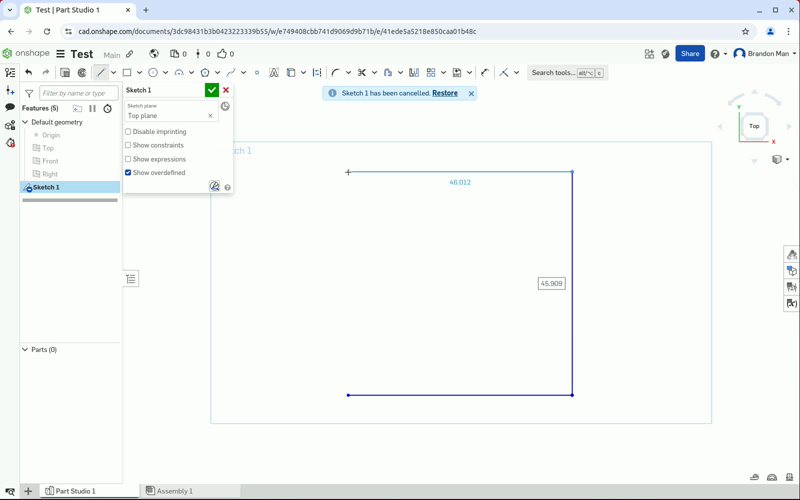
key_down(shift)
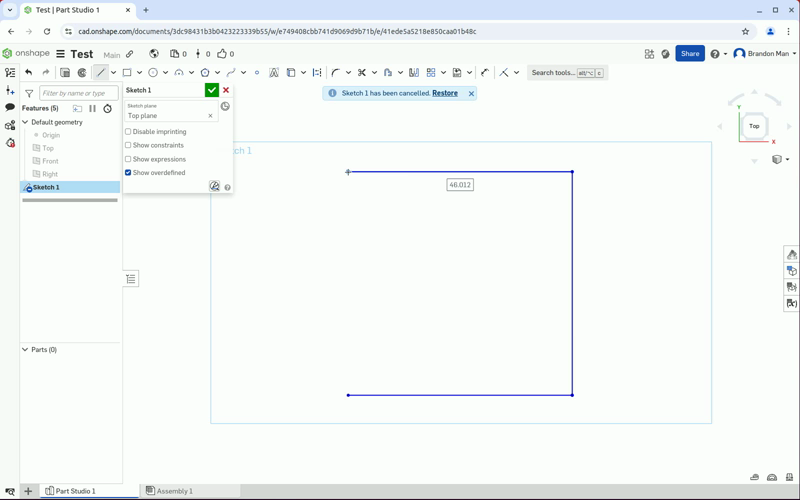
mouse_move(348, 395)
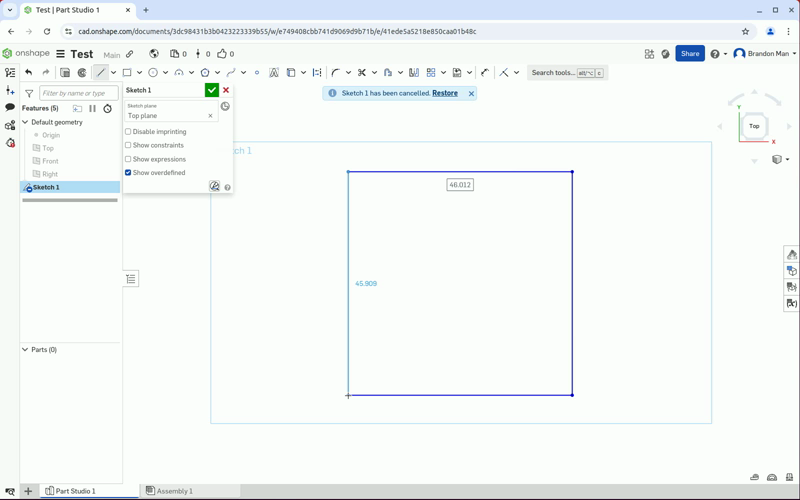
key_up(shift)
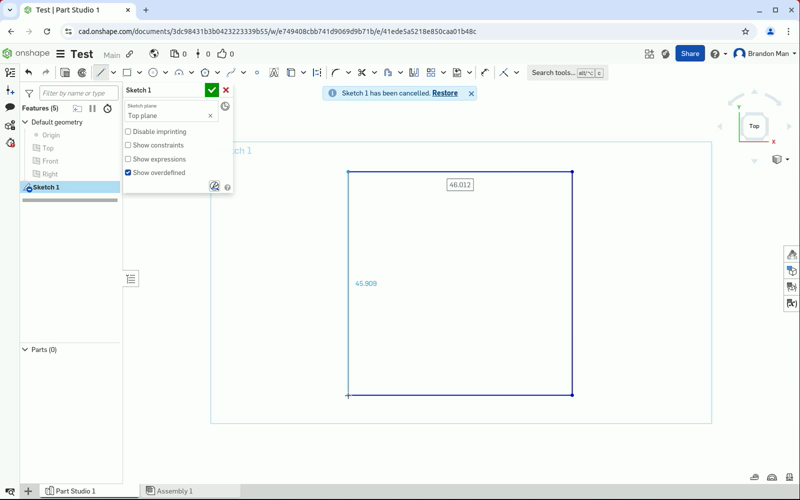
click(348, 395)
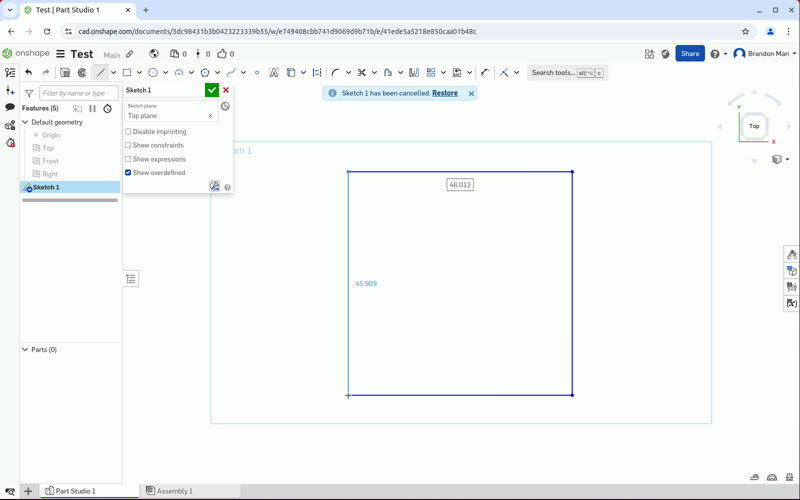
key(esc)
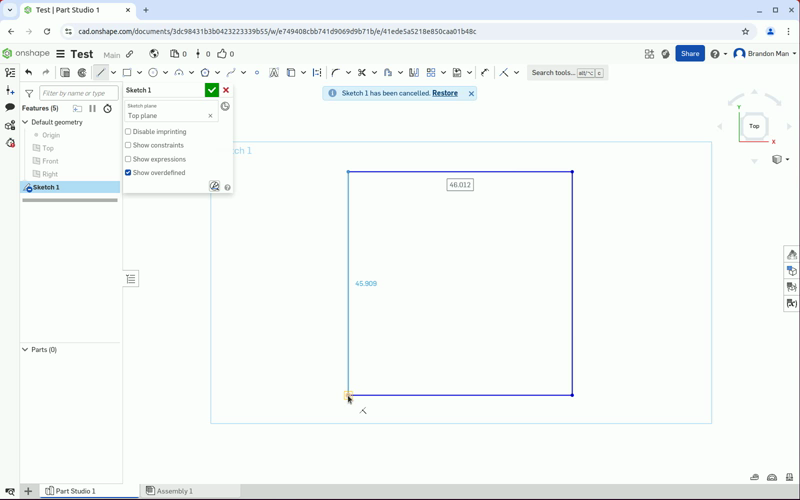
mouse_move(476, 312)
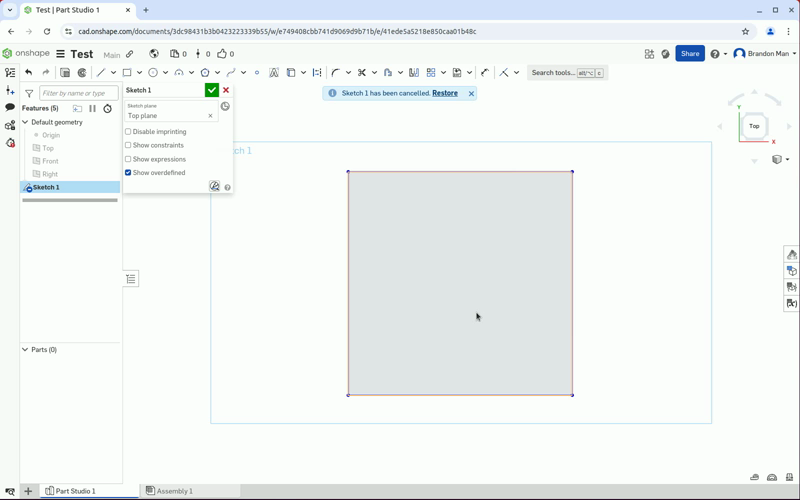
click(476, 312)
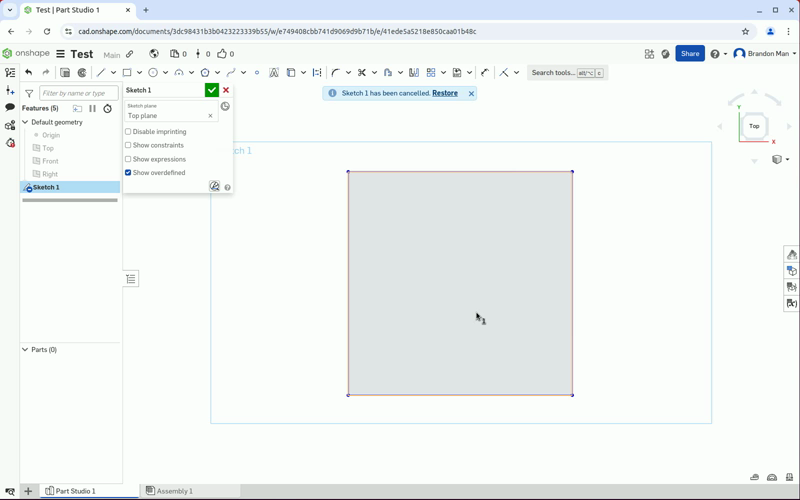
mouse_move(73, 352)
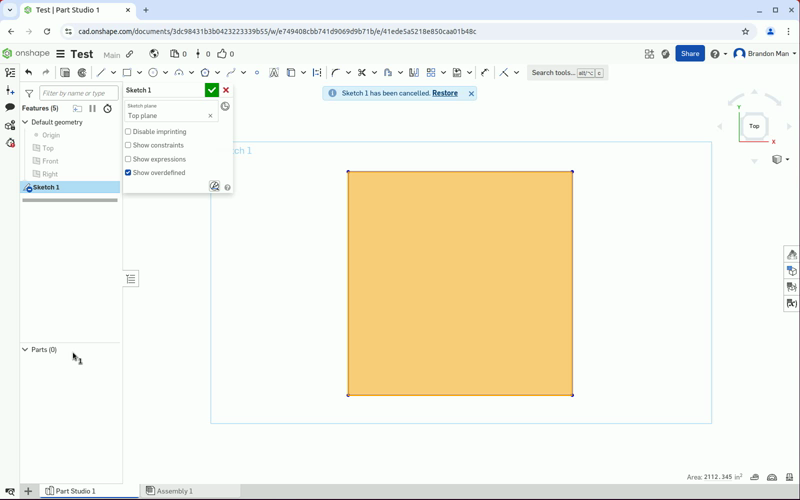
key(shift+y)
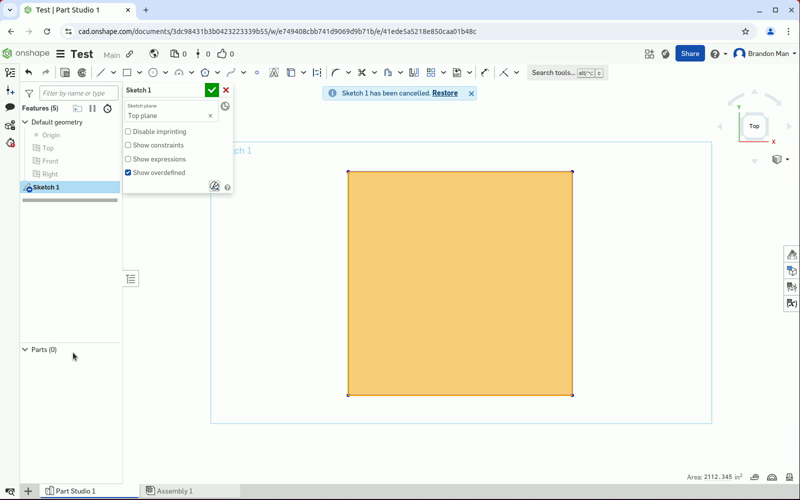
key(shift+e)
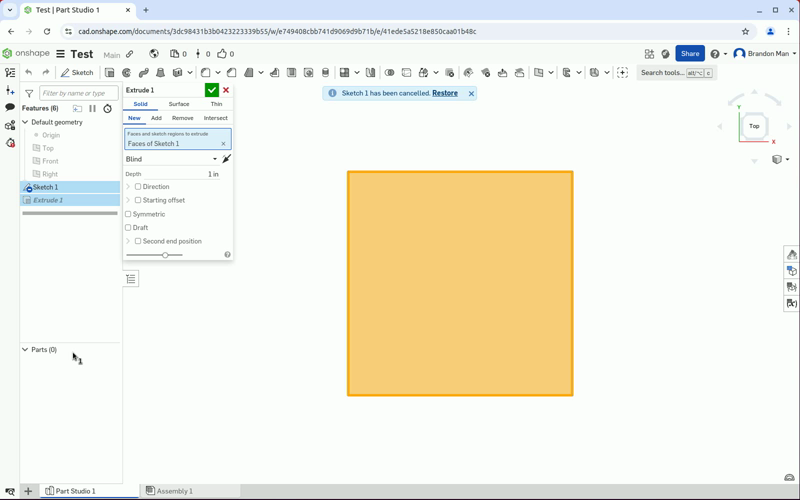
mouse_move(143, 106)
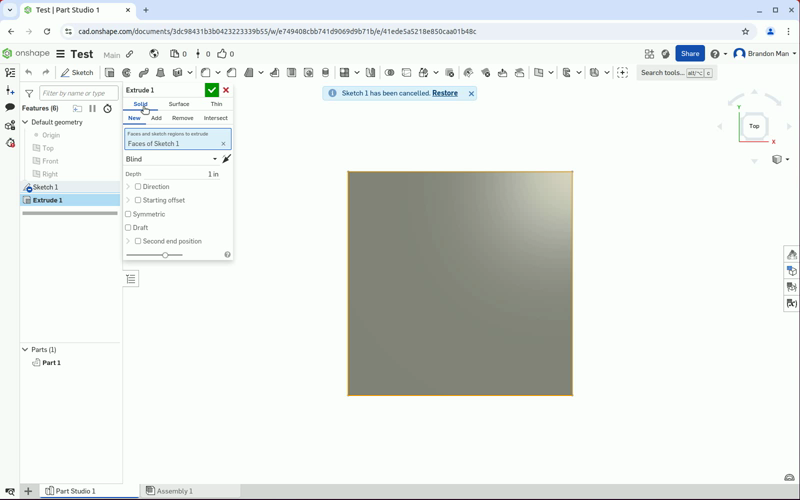
click(143, 106)
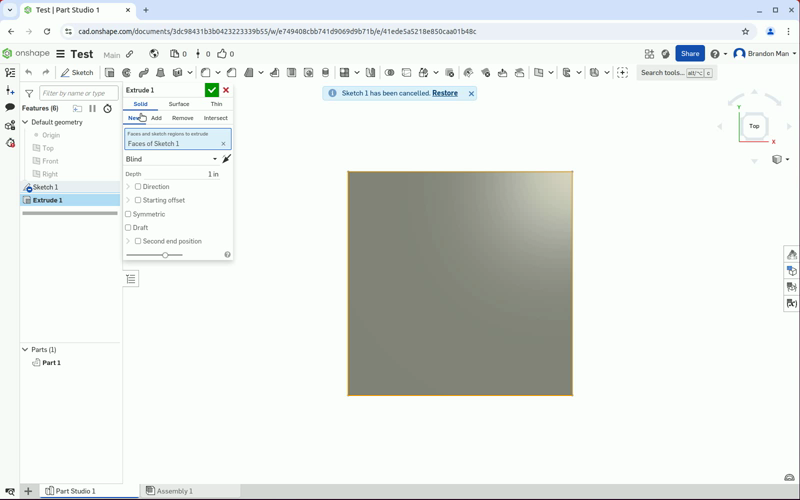
mouse_move(137, 120)
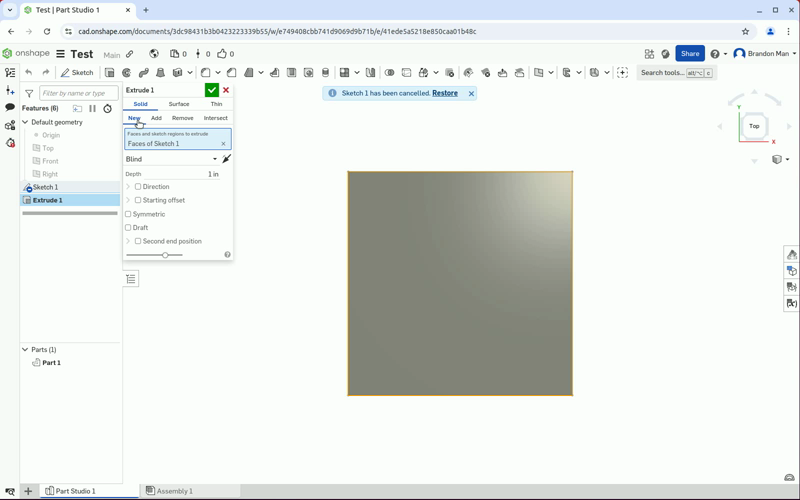
click(137, 120)
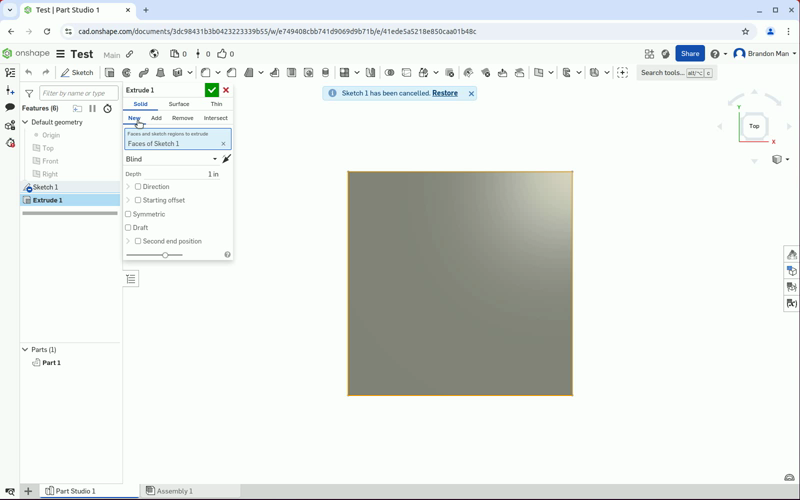
key(tab, 4)
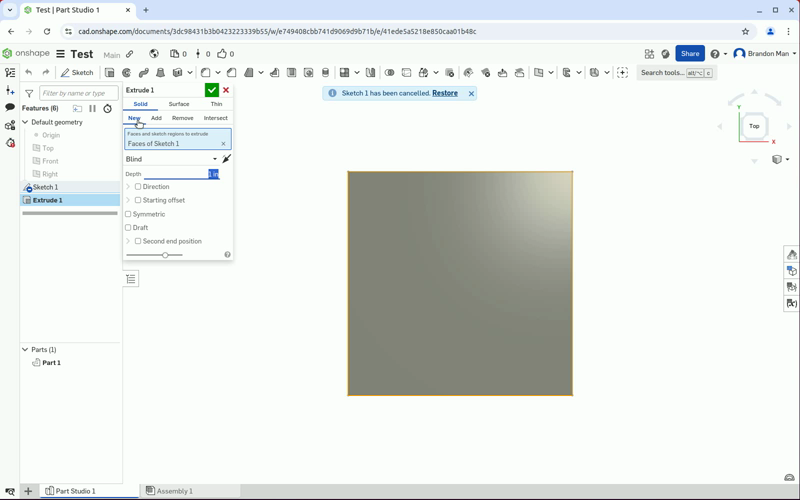
text(15.405)
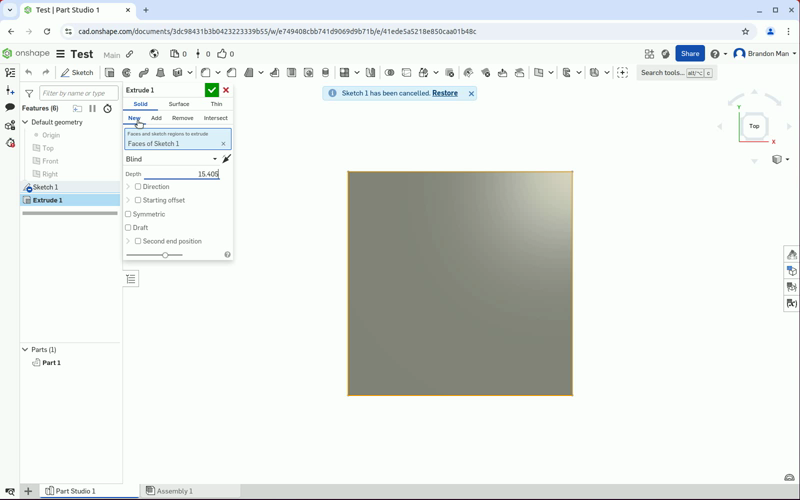
key(enter)
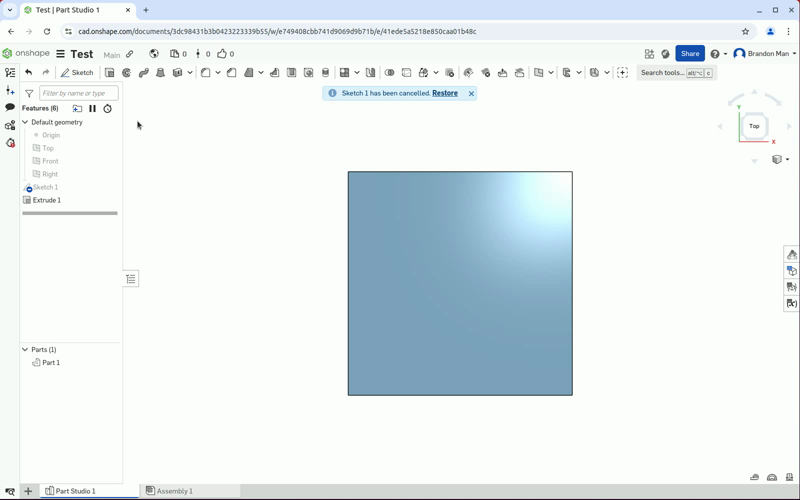
key(shift+h)
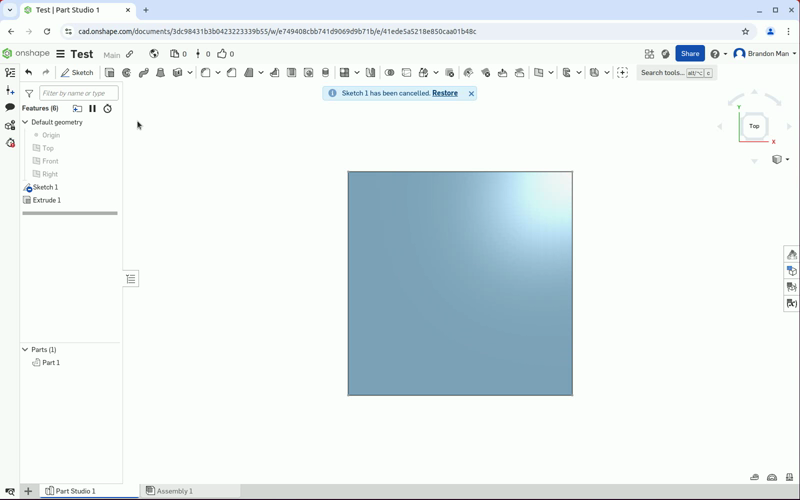
key(shift+h)
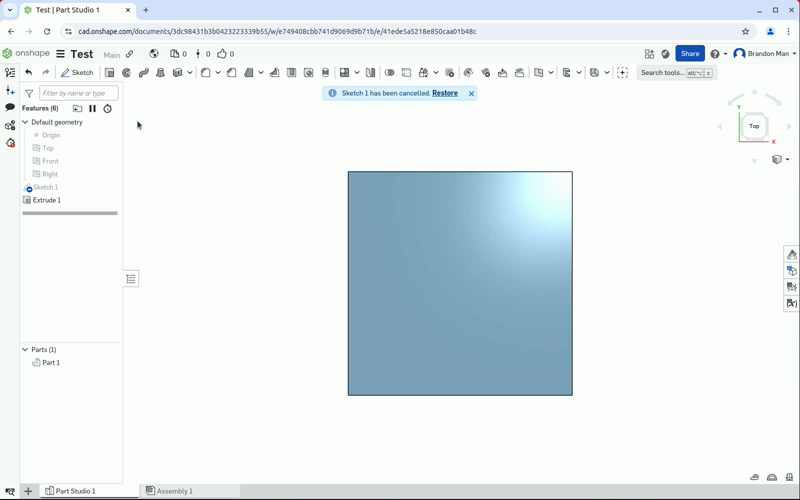
mouse_move(73, 189)
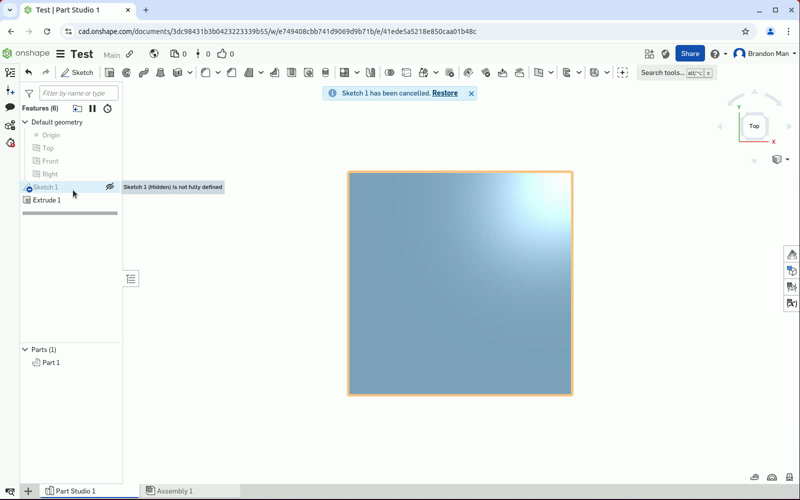
click(73, 189)
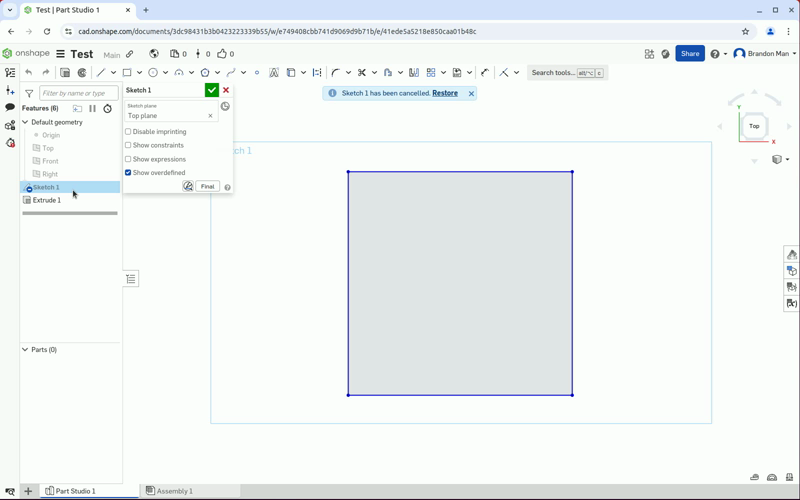
mouse_move(229, 92)
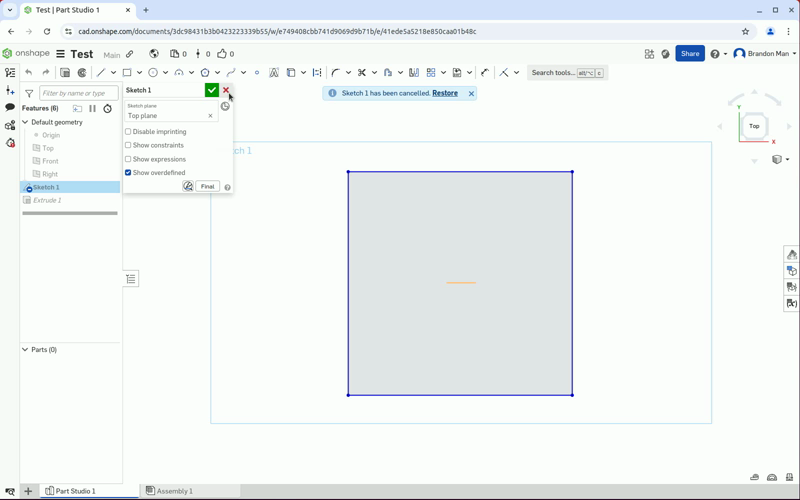
click(229, 92)
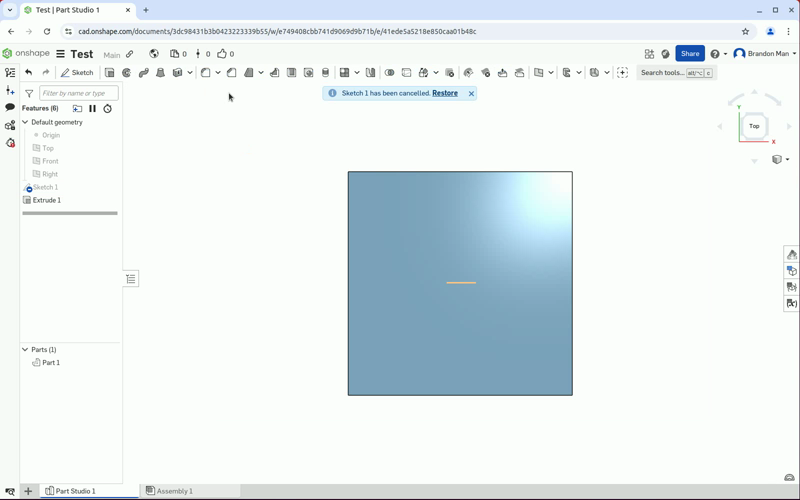
mouse_move(541, 75)
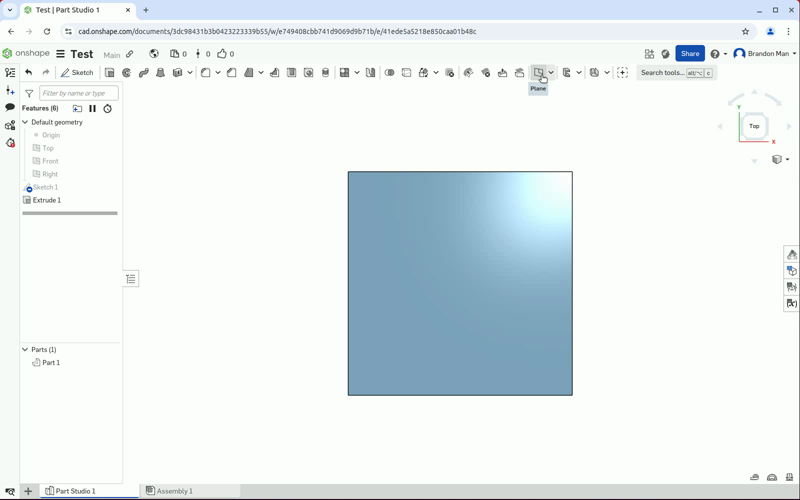
click(541, 75)
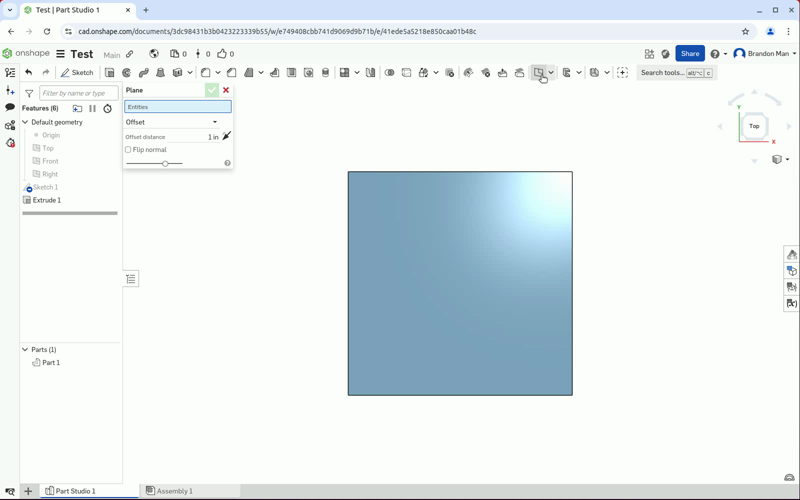
mouse_move(73, 150)
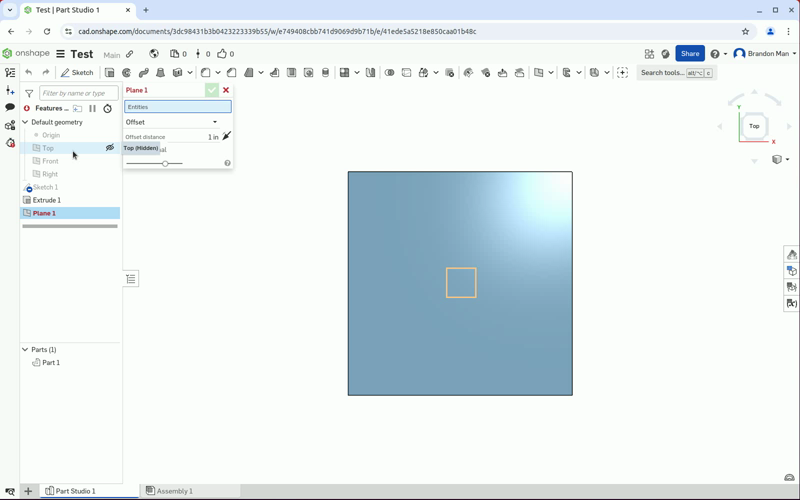
click(73, 150)
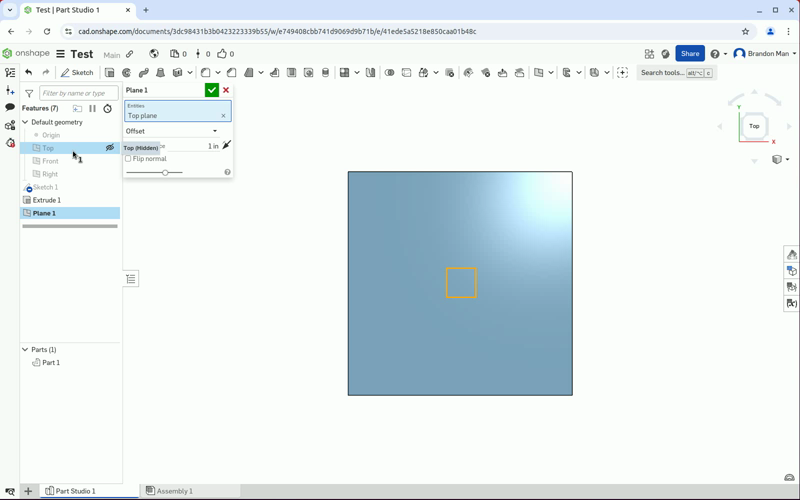
key(tab, 2)
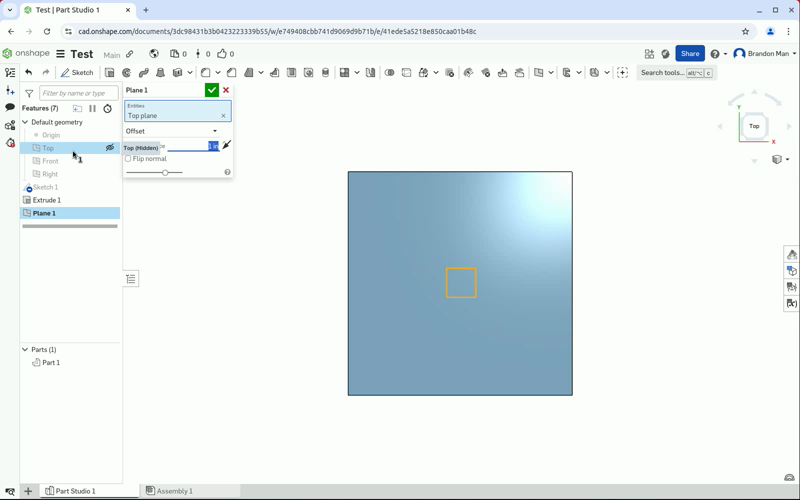
text(15.405)
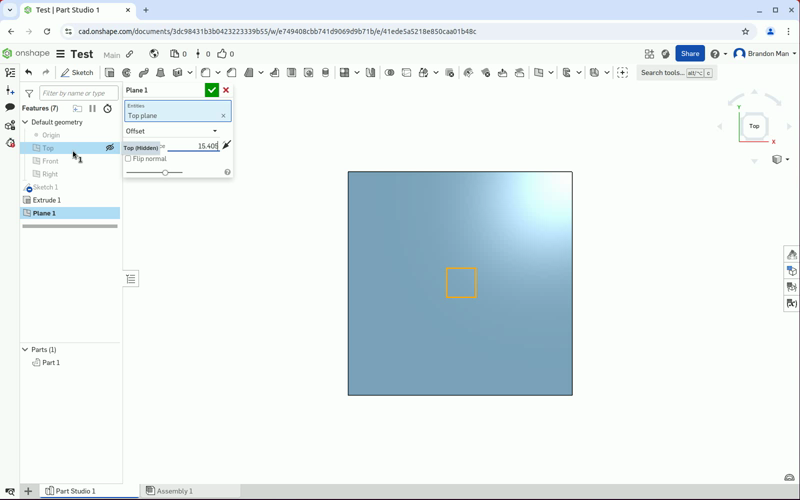
key(enter, 2)
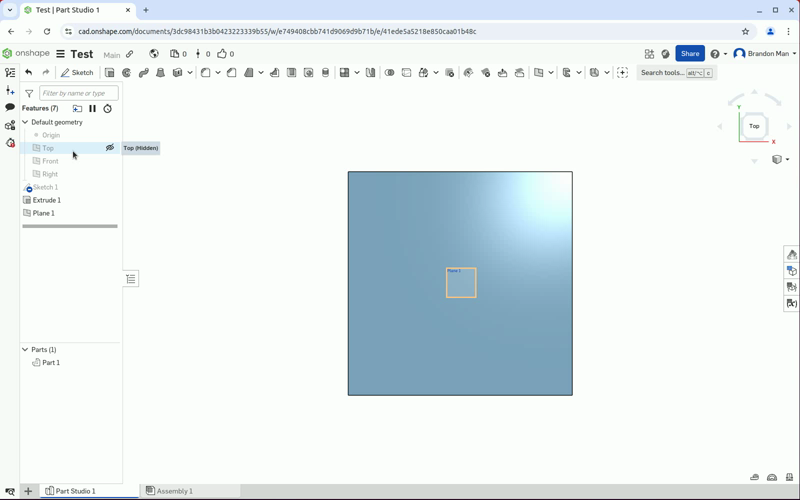
key(shift+s)
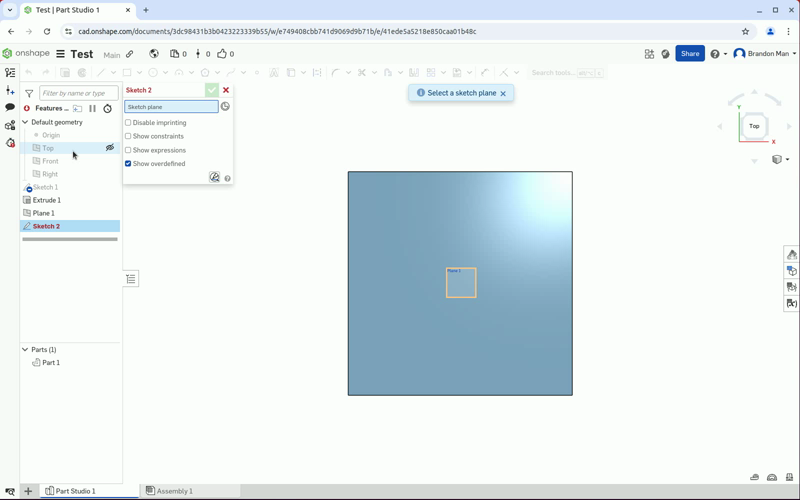
mouse_move(73, 215)
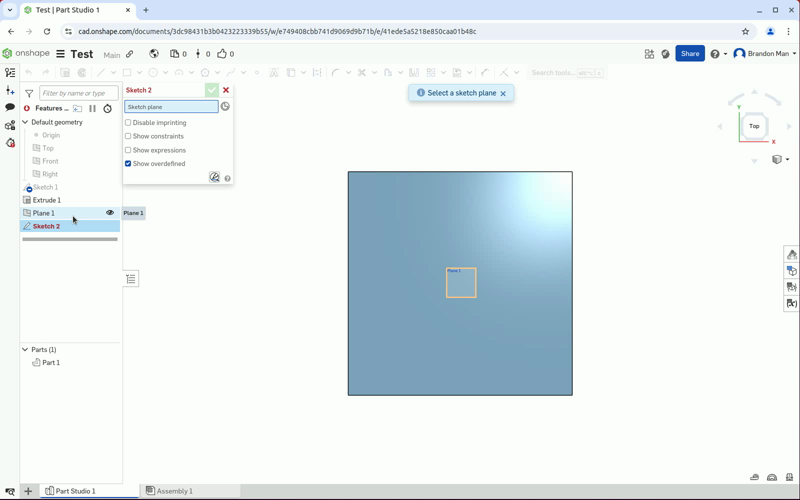
click(73, 215)
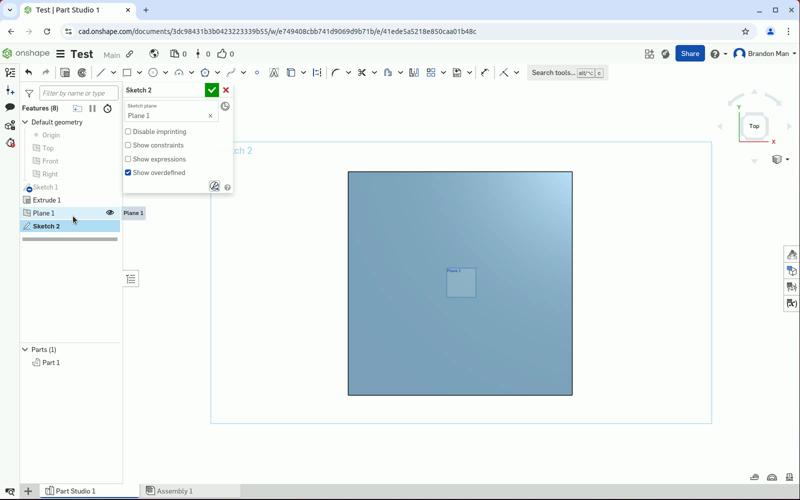
mouse_move(73, 352)
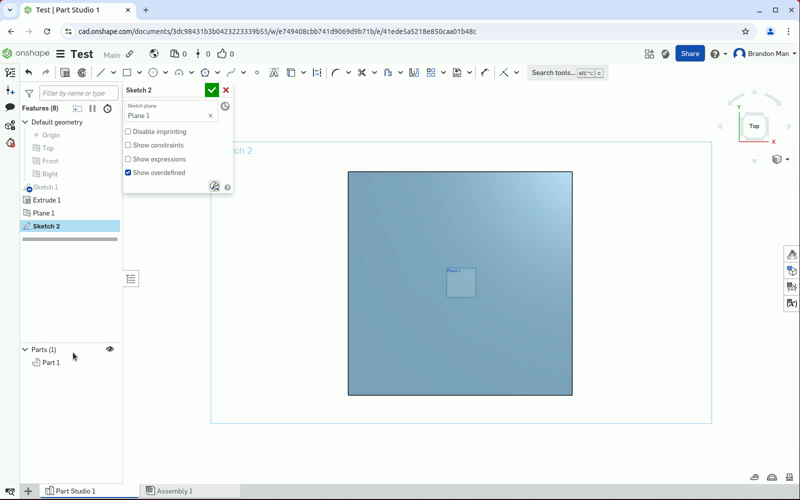
key(y)
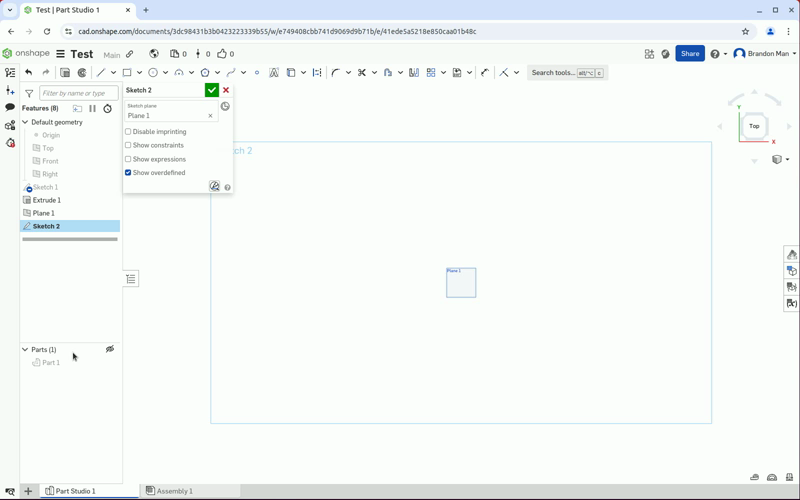
key(l)
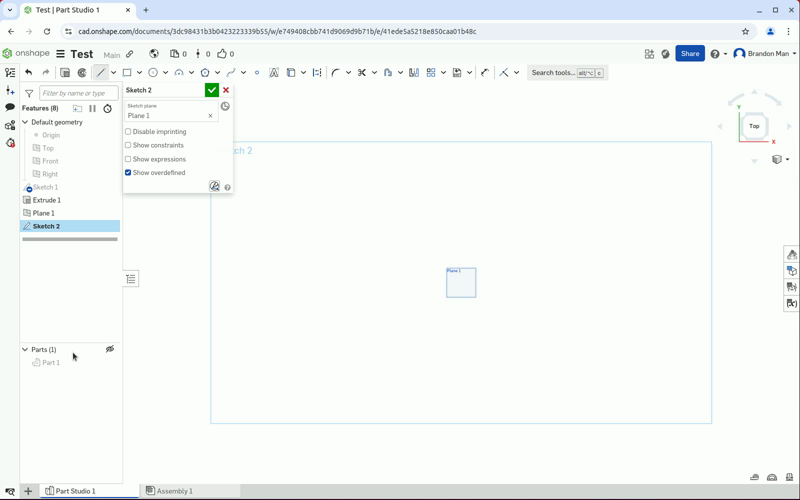
key_down(shift)
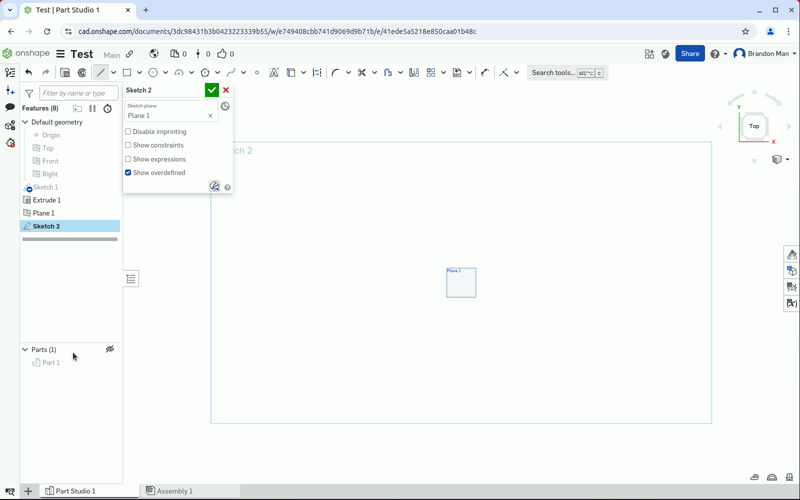
mouse_move(397, 285)
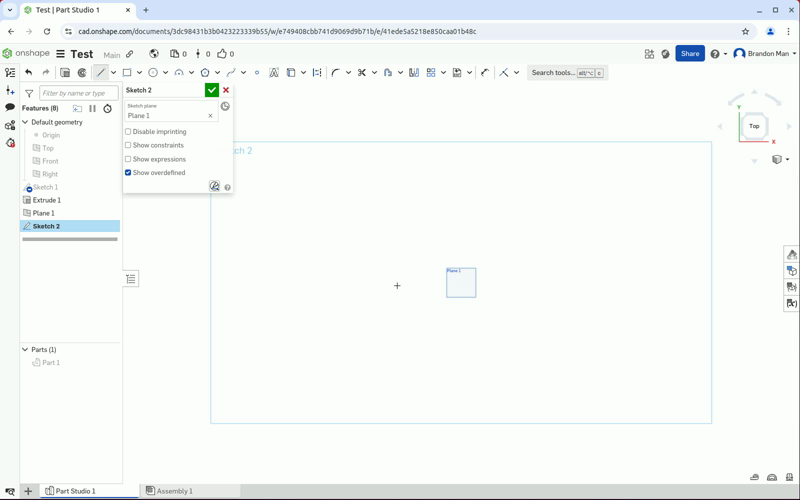
click(397, 285)
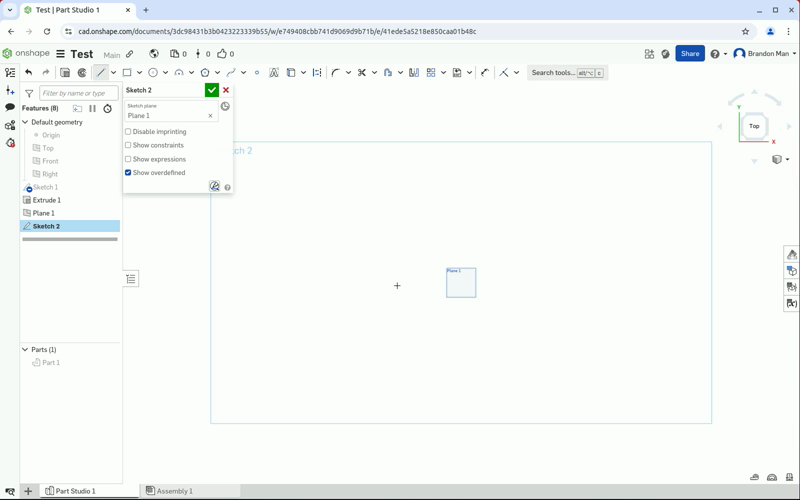
key_up(shift)
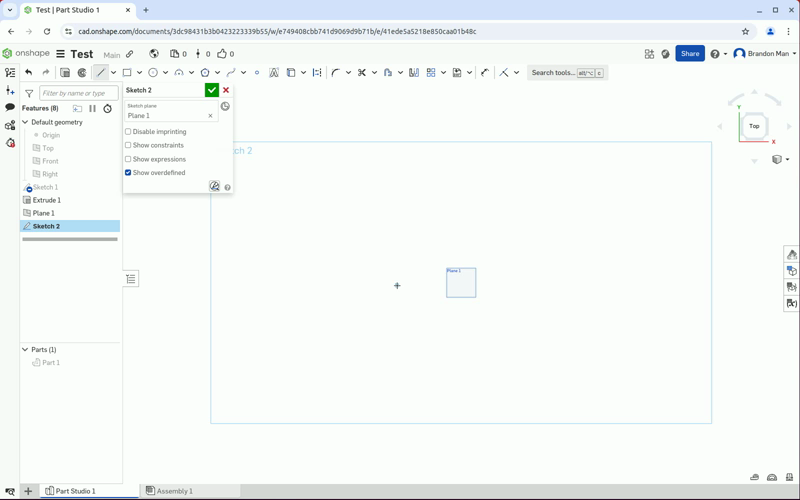
key_down(shift)
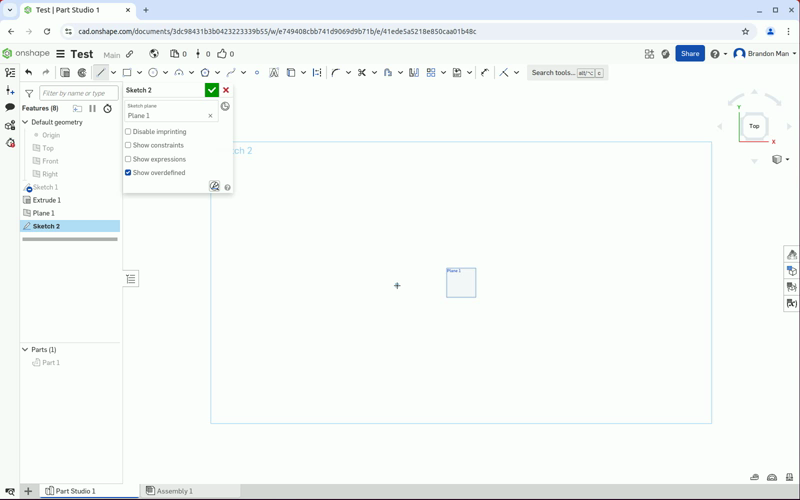
mouse_move(427, 285)
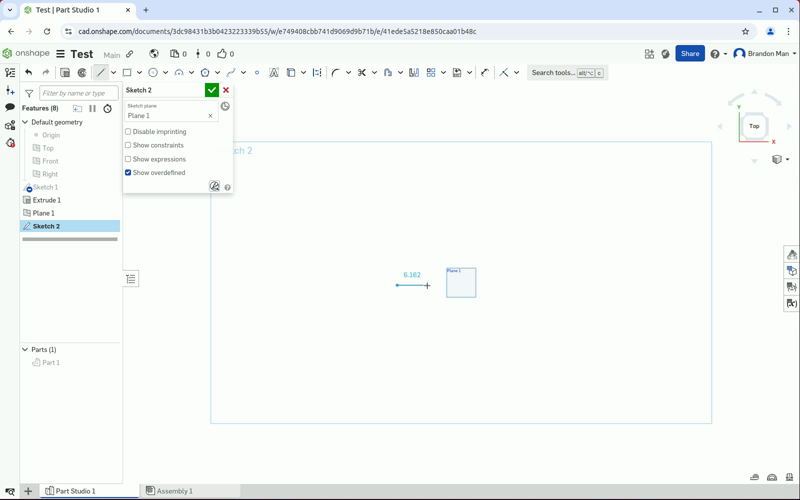
mouse_move(426, 304)
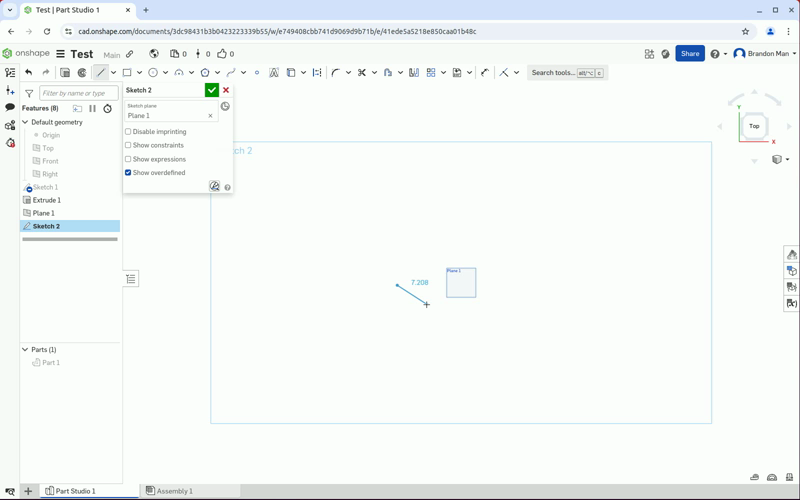
click(426, 304)
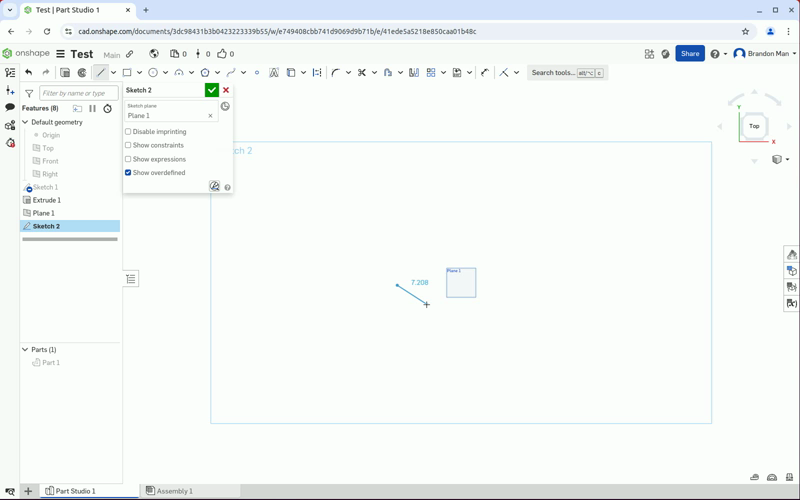
key_up(shift)
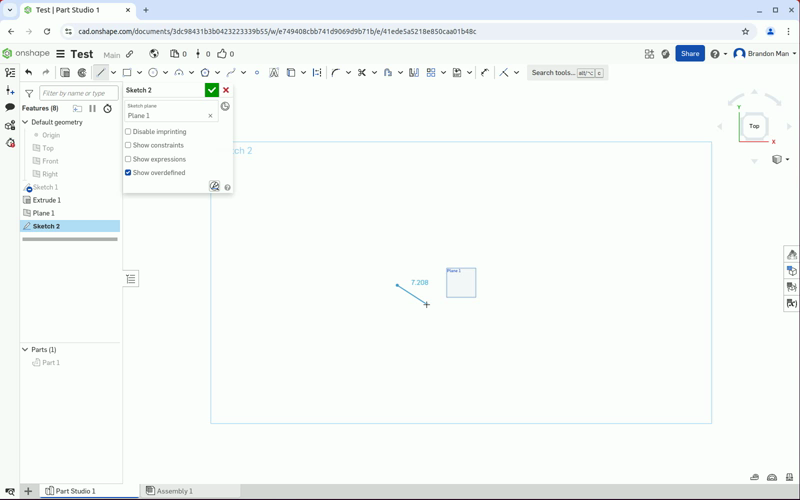
key_down(shift)
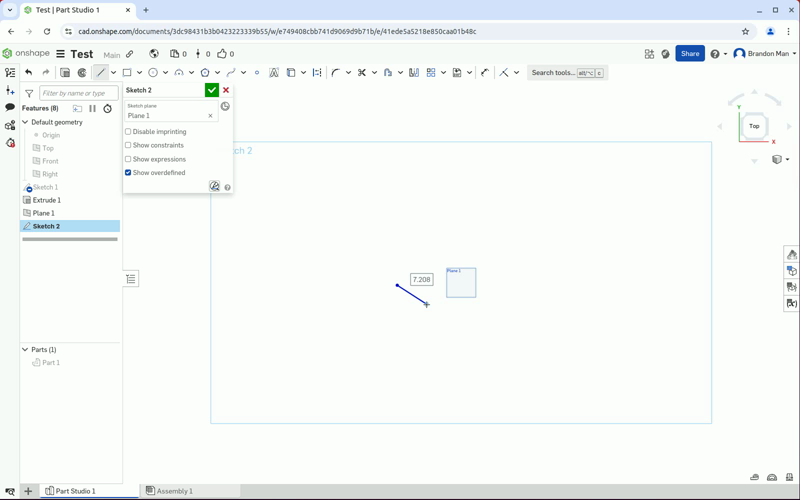
mouse_move(456, 304)
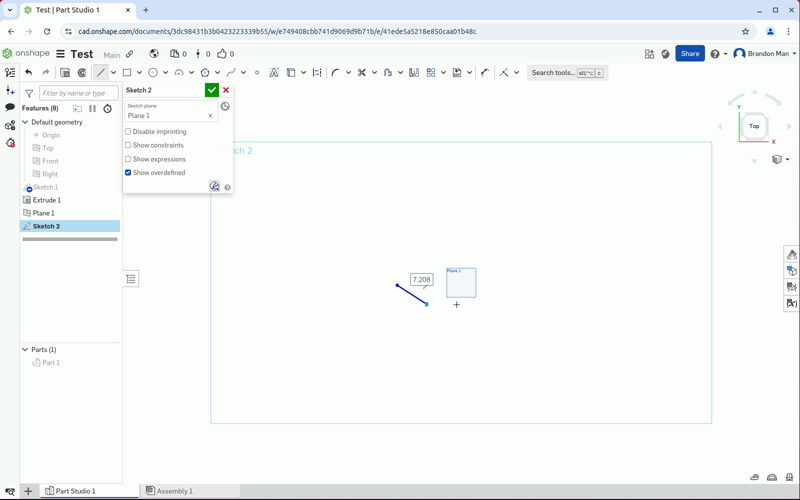
mouse_move(426, 339)
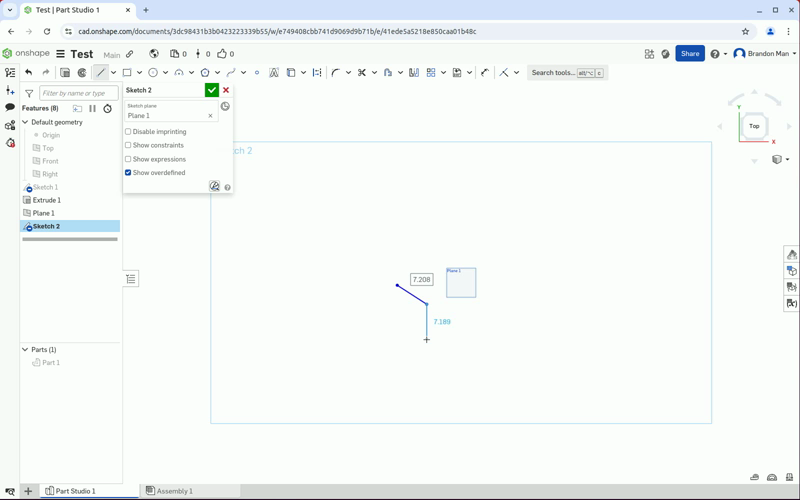
click(426, 339)
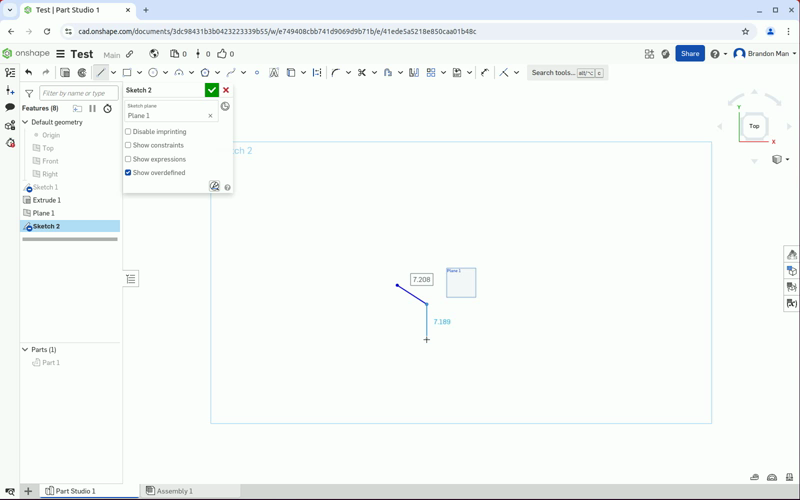
key_up(shift)
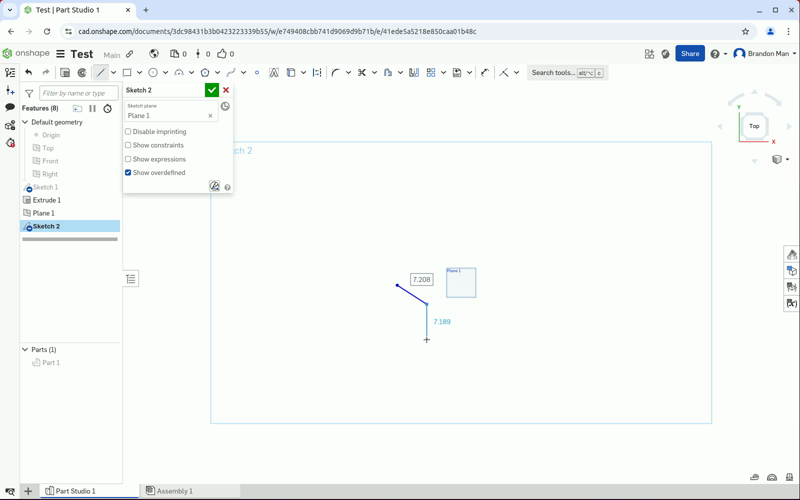
key_down(shift)
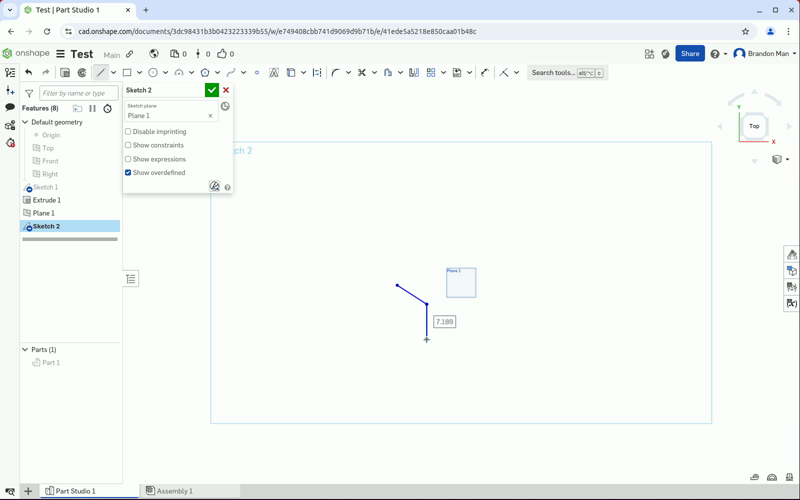
mouse_move(495, 339)
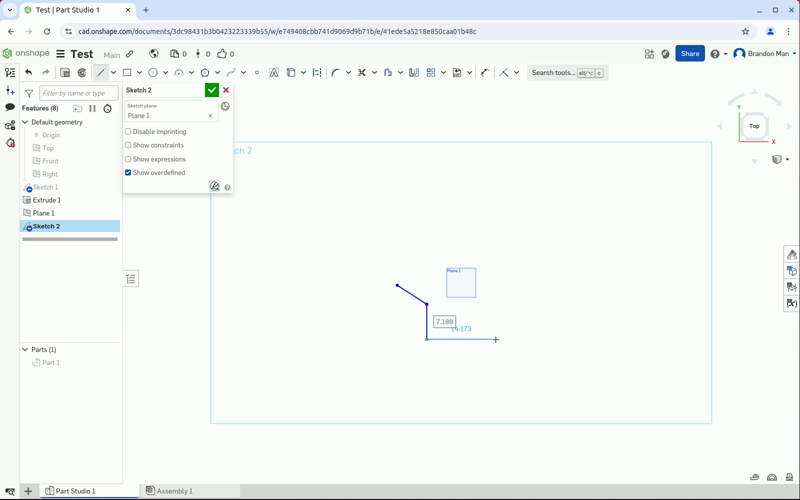
click(495, 339)
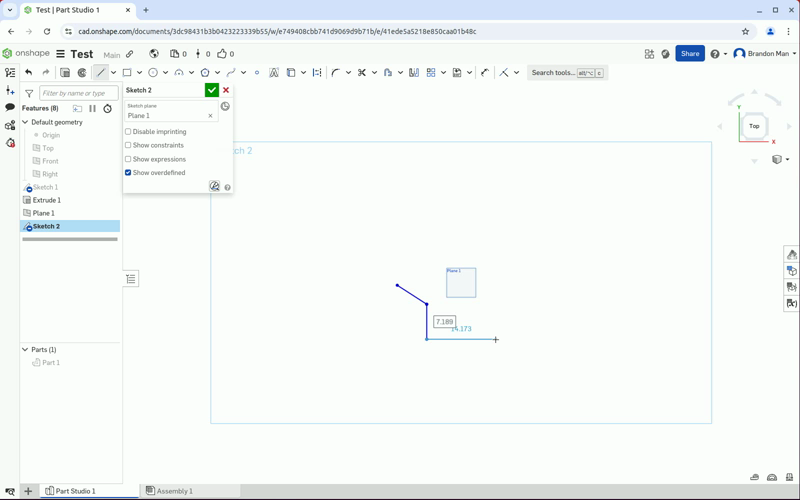
key_up(shift)
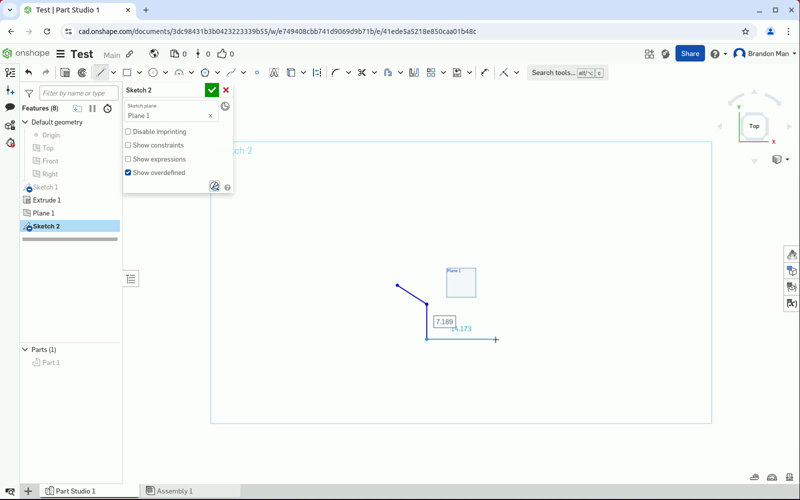
key_down(shift)
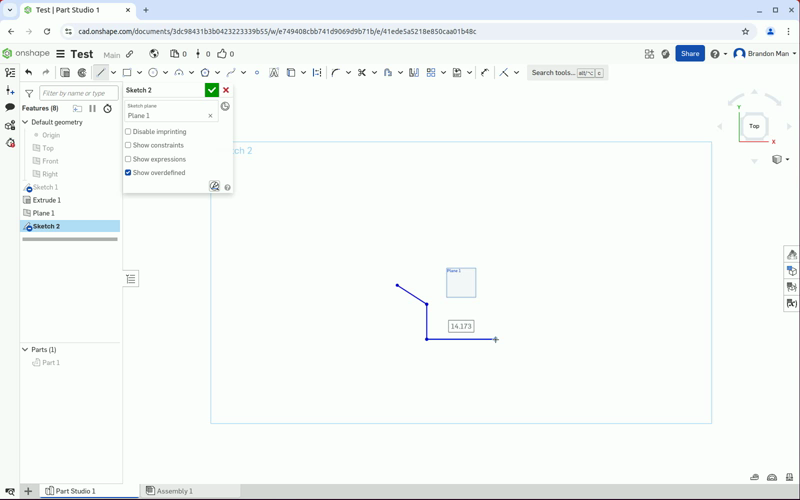
mouse_move(525, 339)
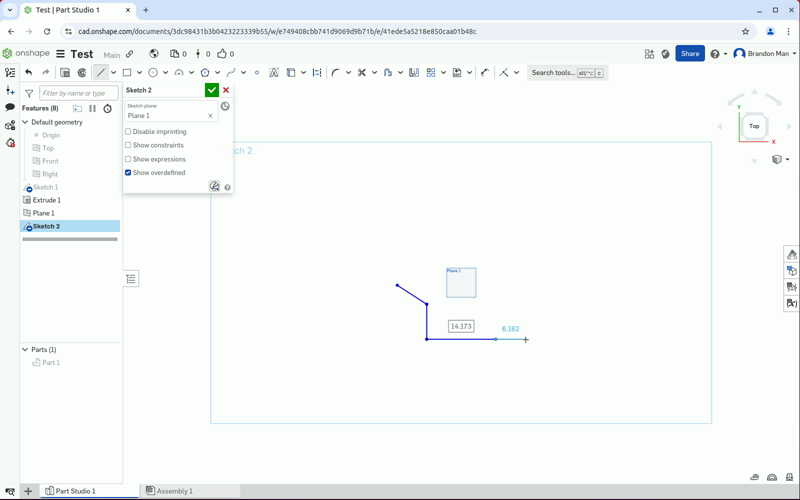
mouse_move(495, 304)
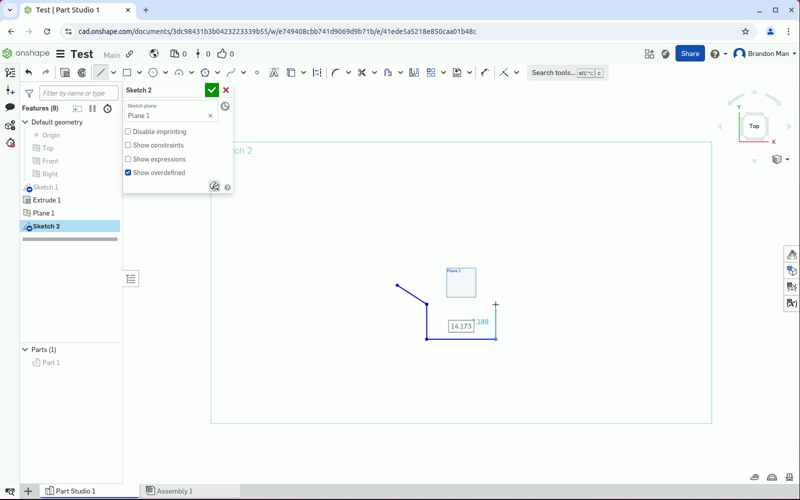
click(495, 304)
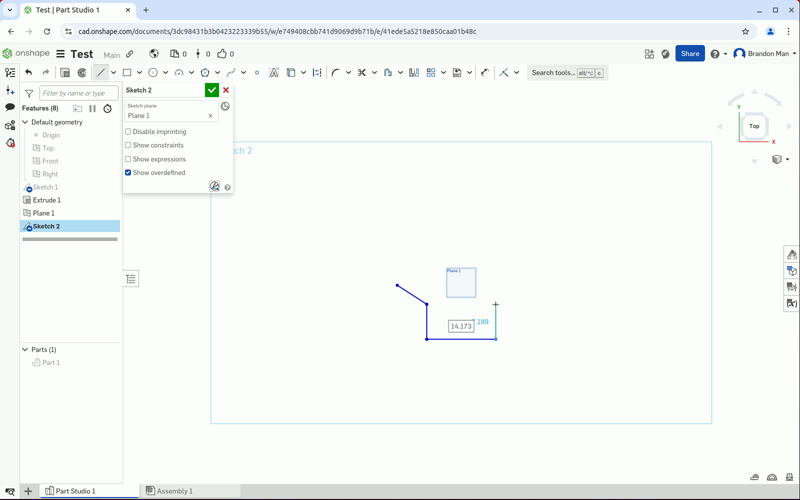
key_up(shift)
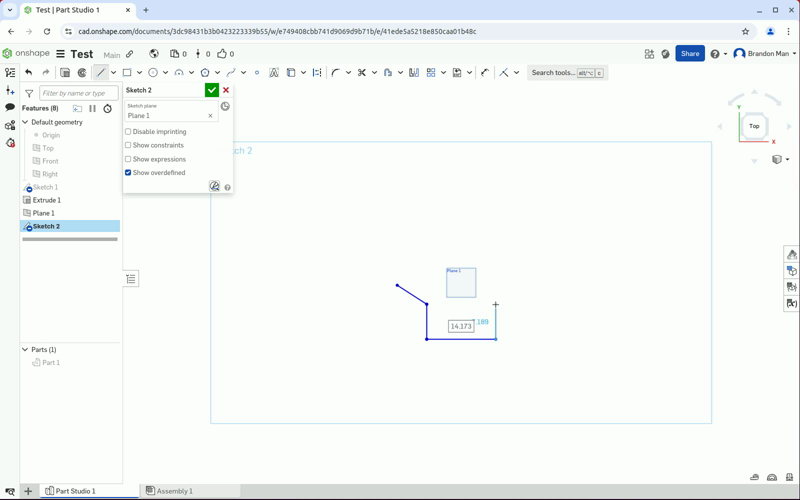
key_down(shift)
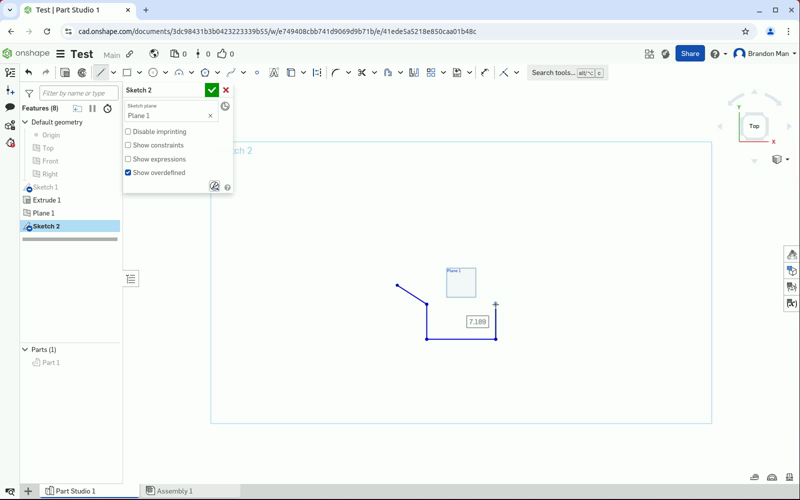
mouse_move(525, 304)
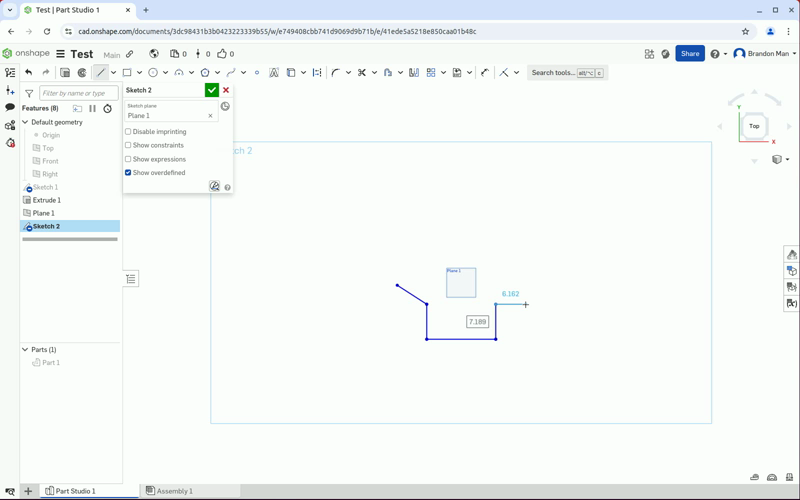
mouse_move(525, 285)
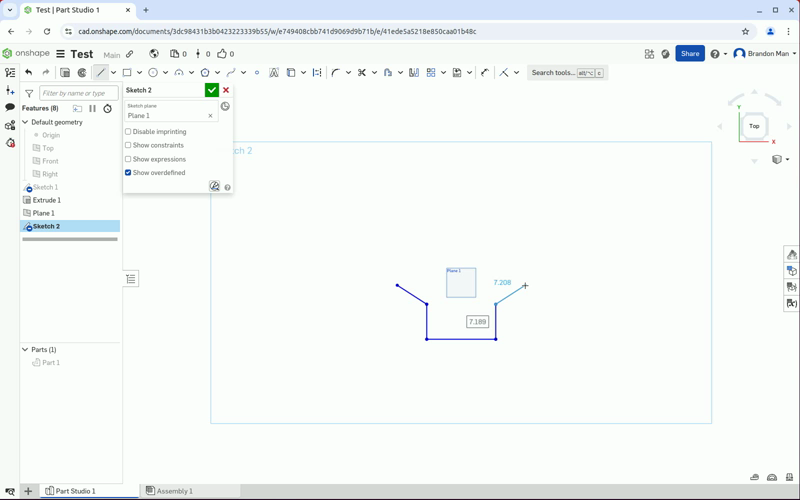
click(525, 285)
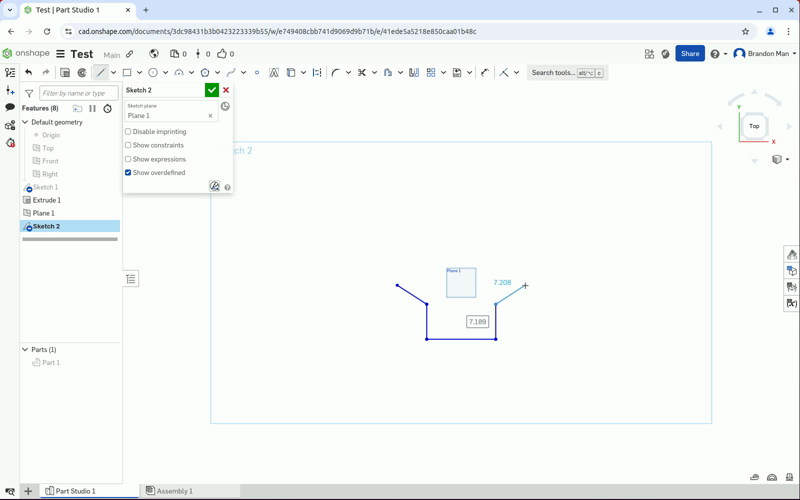
key_up(shift)
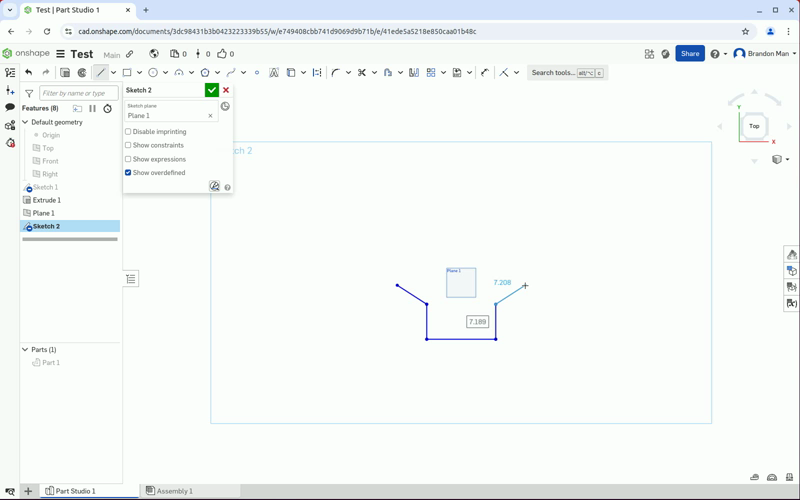
key_down(shift)
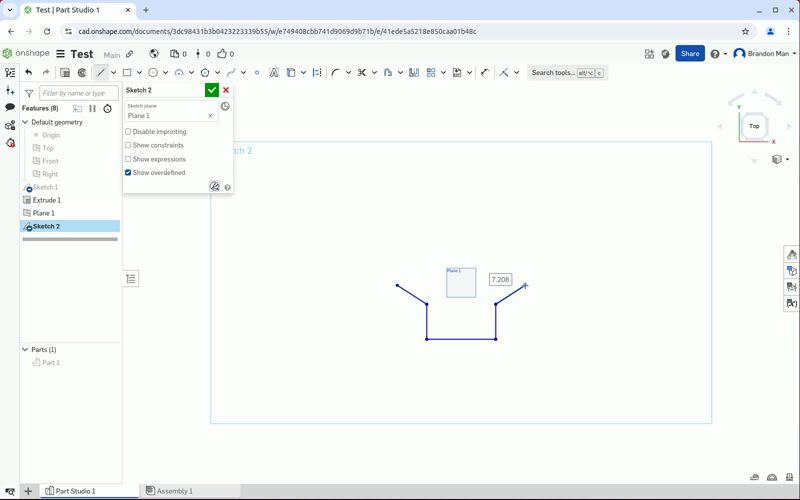
mouse_move(488, 227)
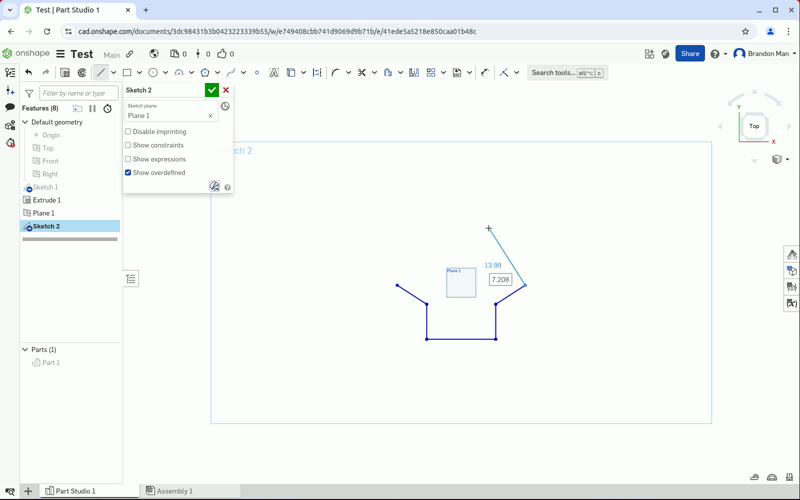
click(488, 227)
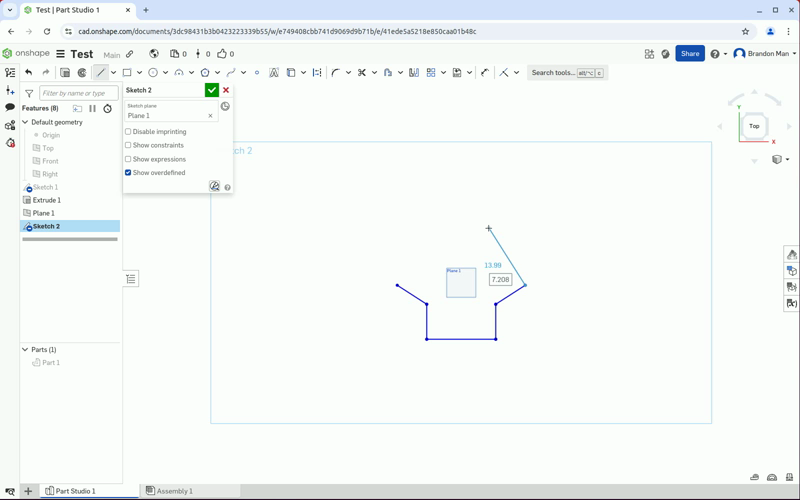
key_up(shift)
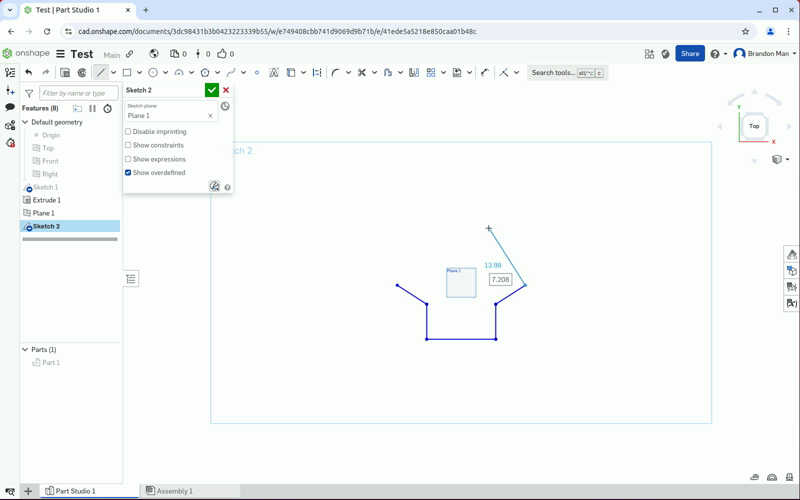
key_down(shift)
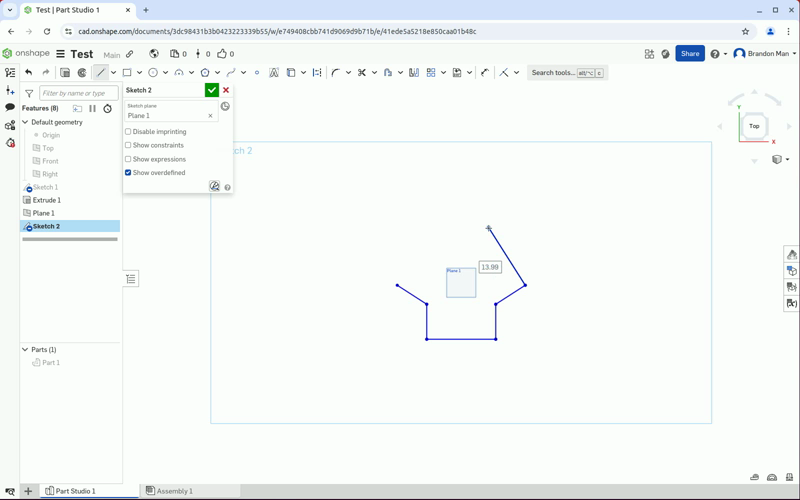
mouse_move(518, 227)
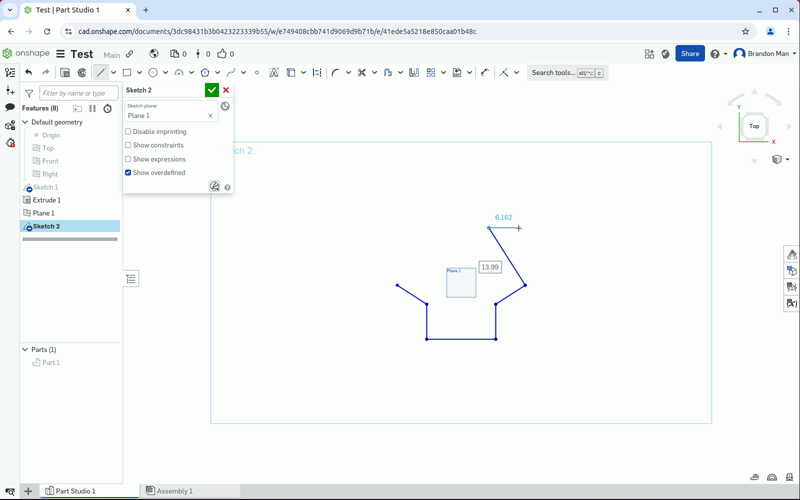
mouse_move(461, 245)
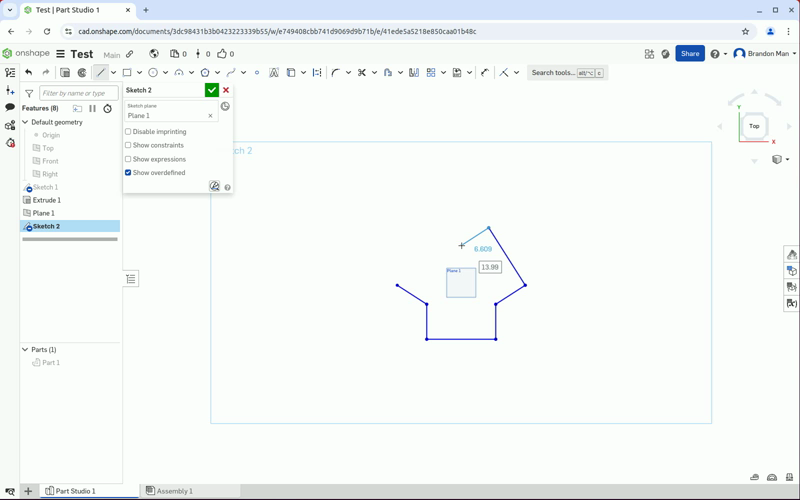
click(461, 245)
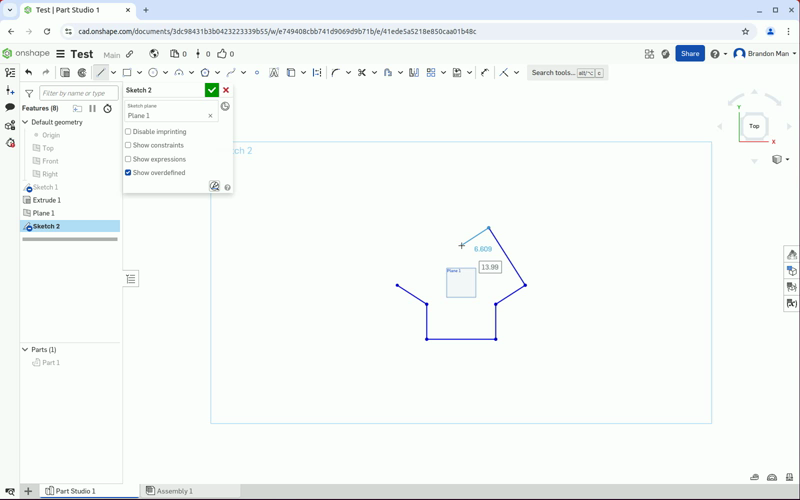
key_up(shift)
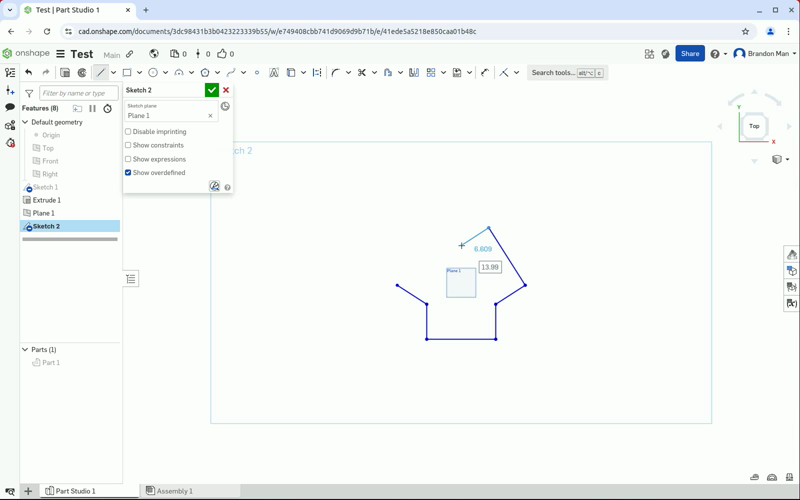
key_down(shift)
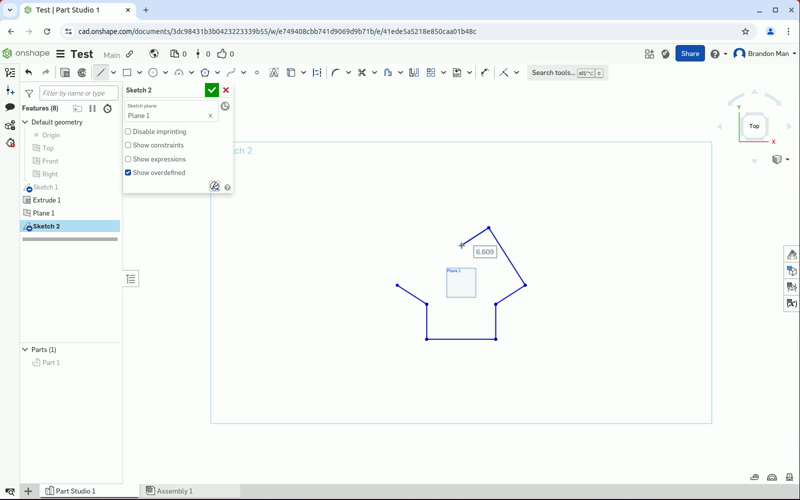
mouse_move(492, 245)
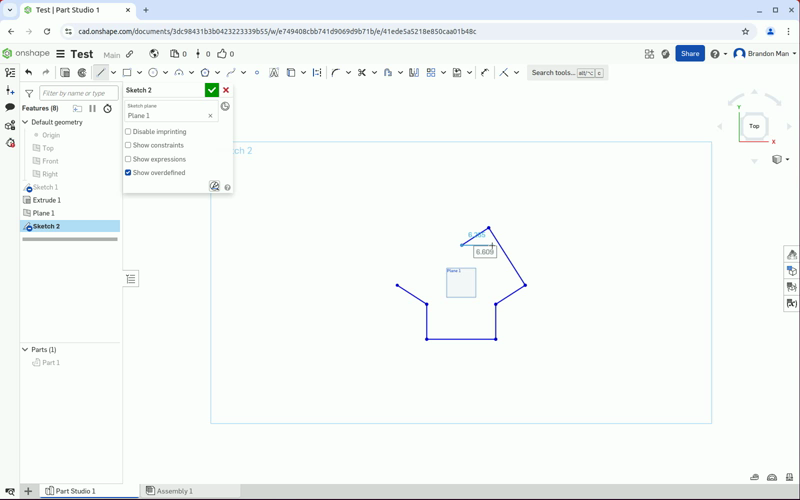
mouse_move(433, 227)
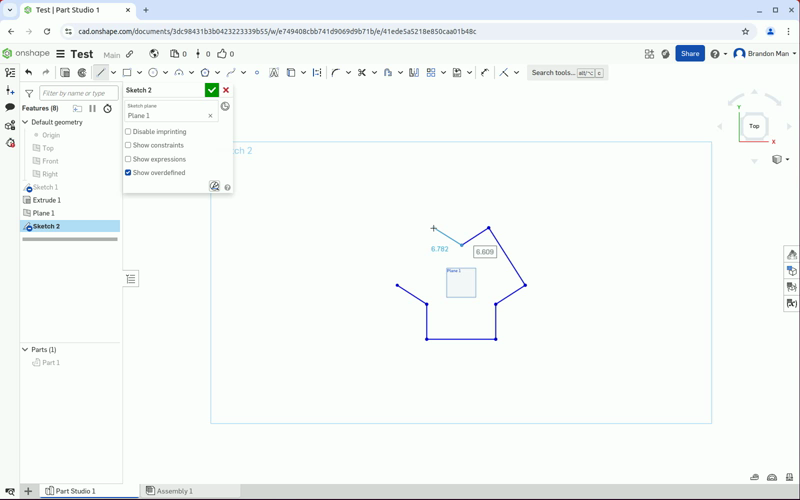
click(433, 227)
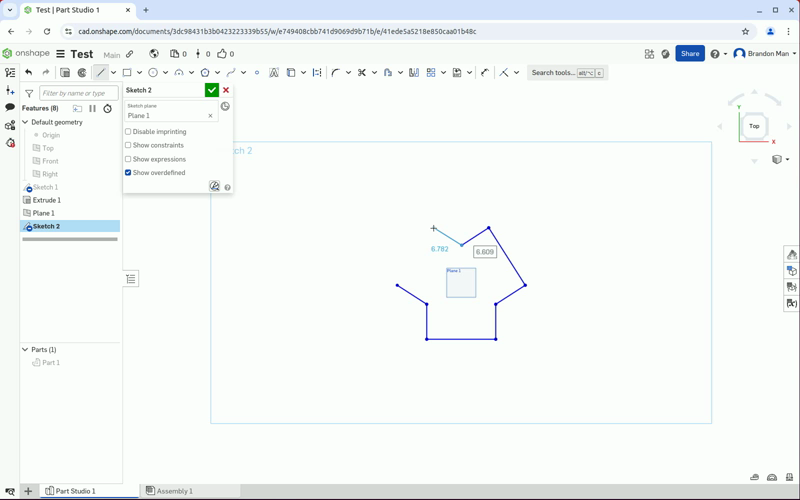
key_up(shift)
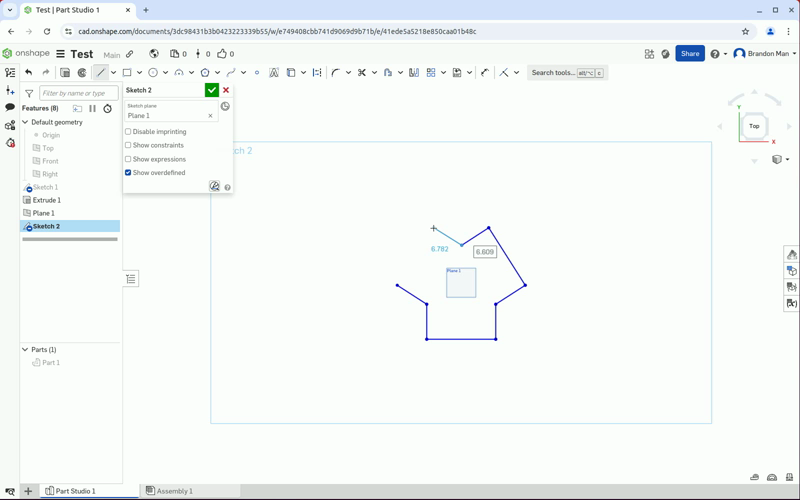
key_down(shift)
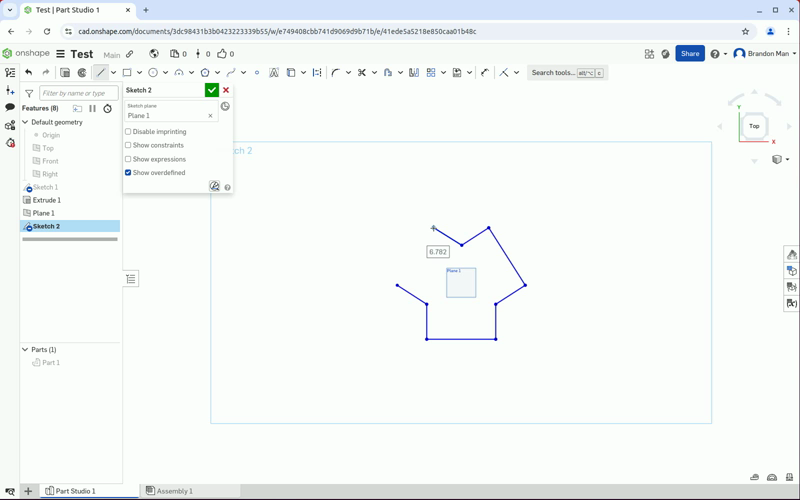
mouse_move(397, 285)
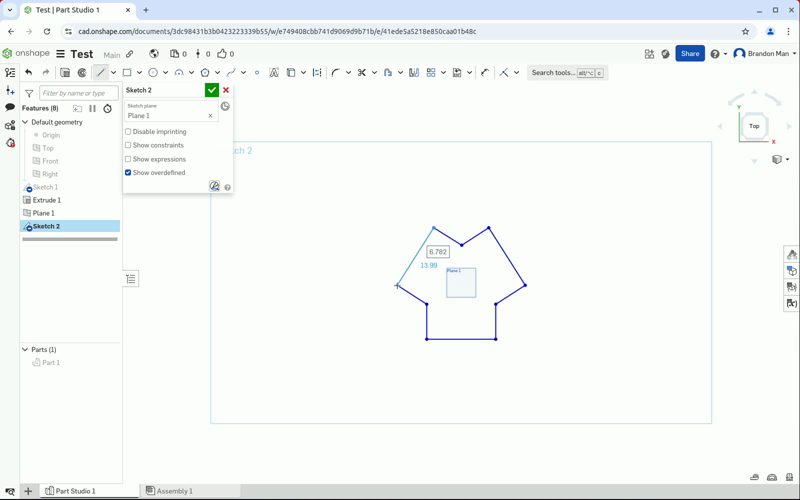
key_up(shift)
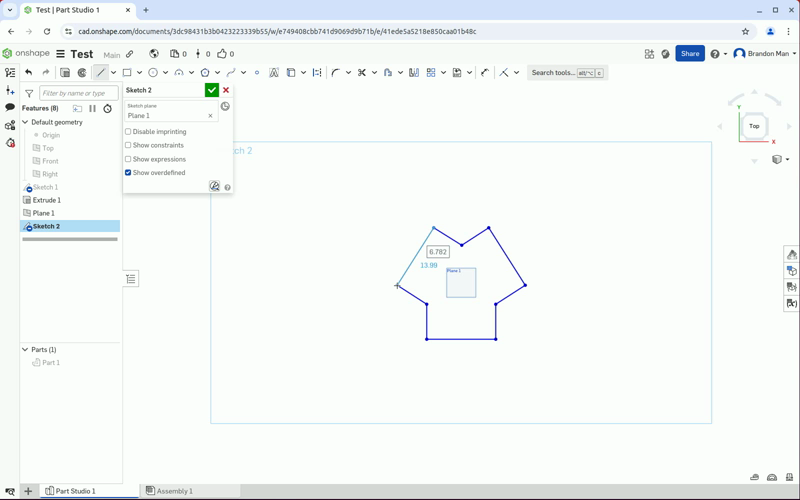
click(397, 285)
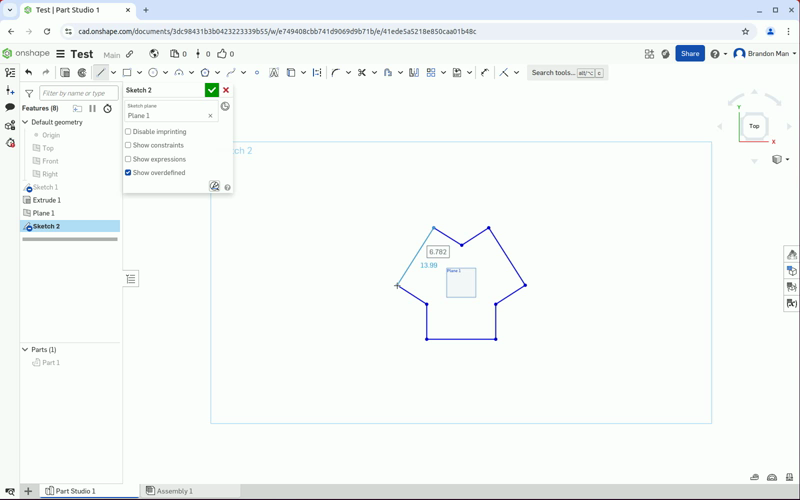
key(esc)
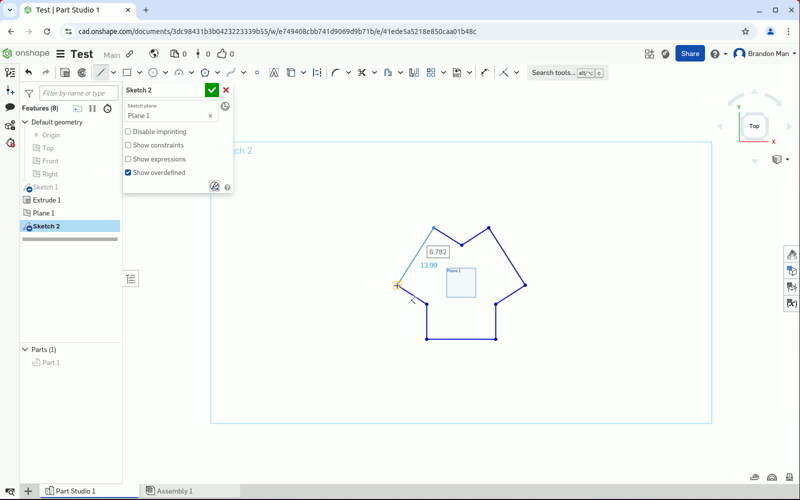
mouse_move(477, 279)
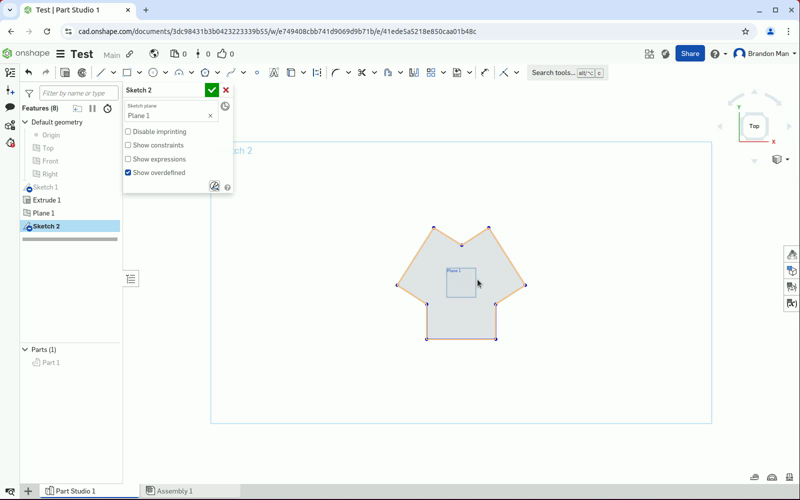
click(477, 279)
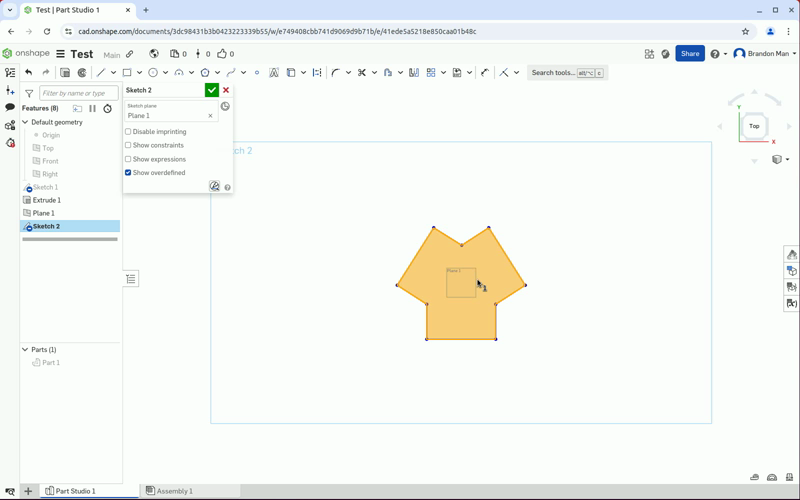
mouse_move(73, 352)
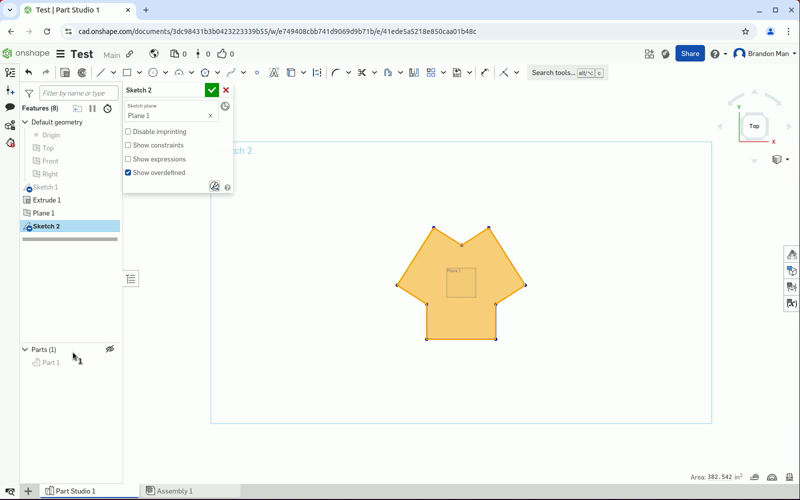
key(shift+y)
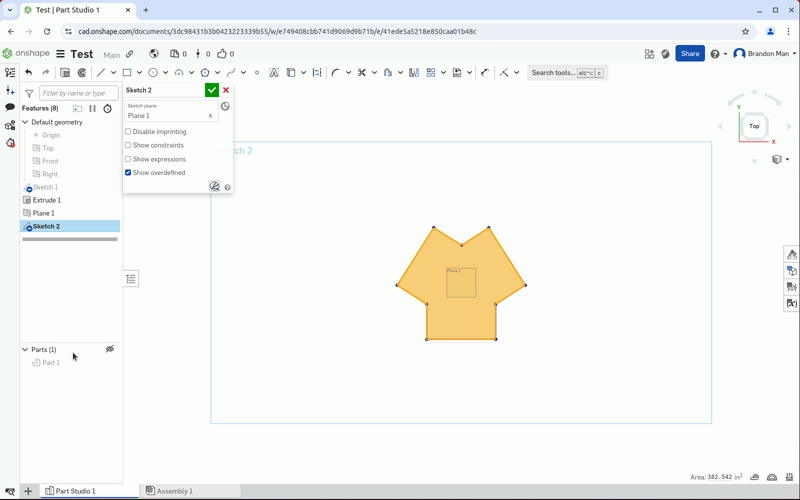
key(shift+e)
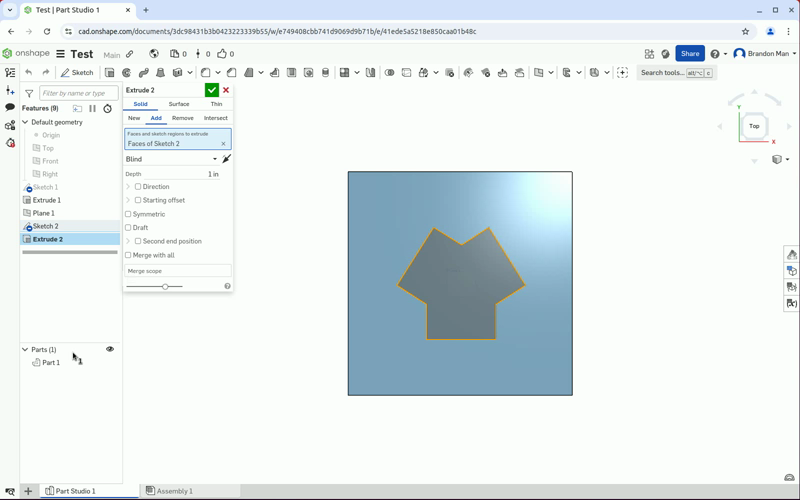
mouse_move(143, 106)
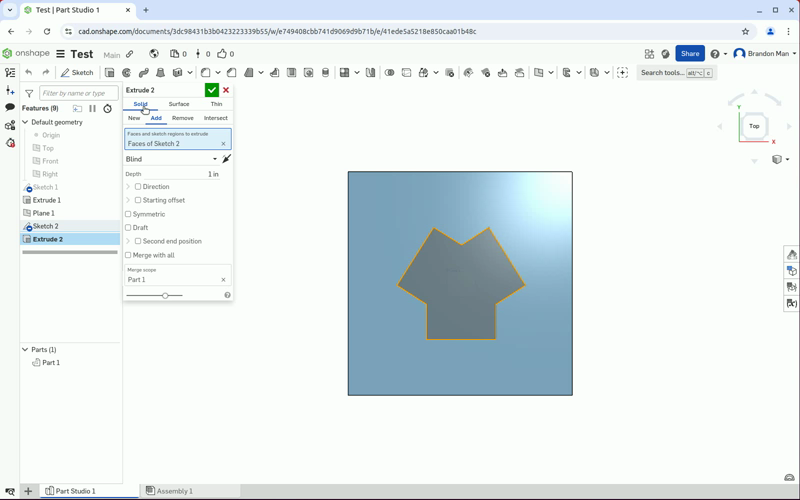
click(143, 106)
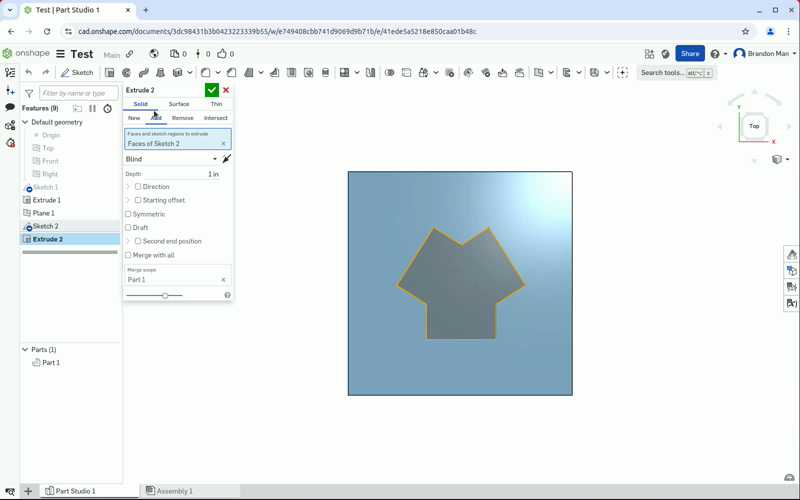
mouse_move(186, 120)
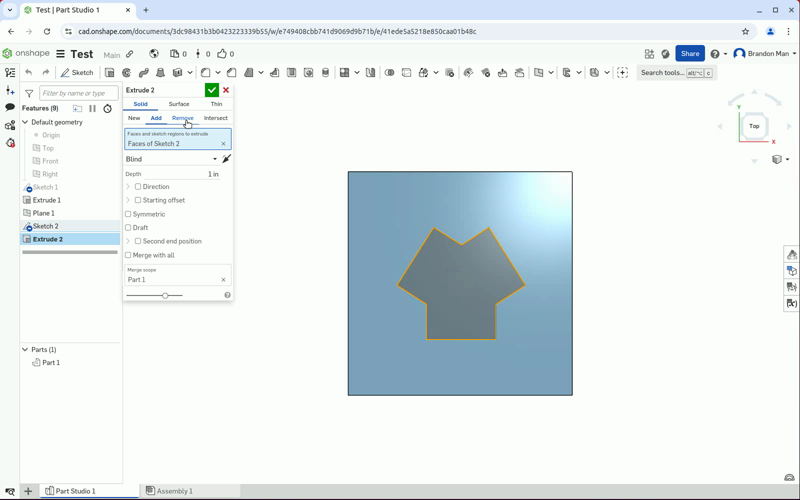
click(186, 120)
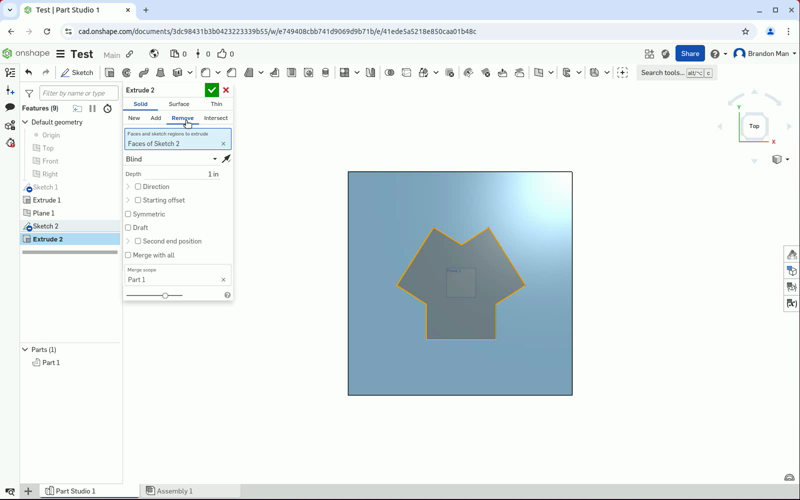
key(tab, 4)
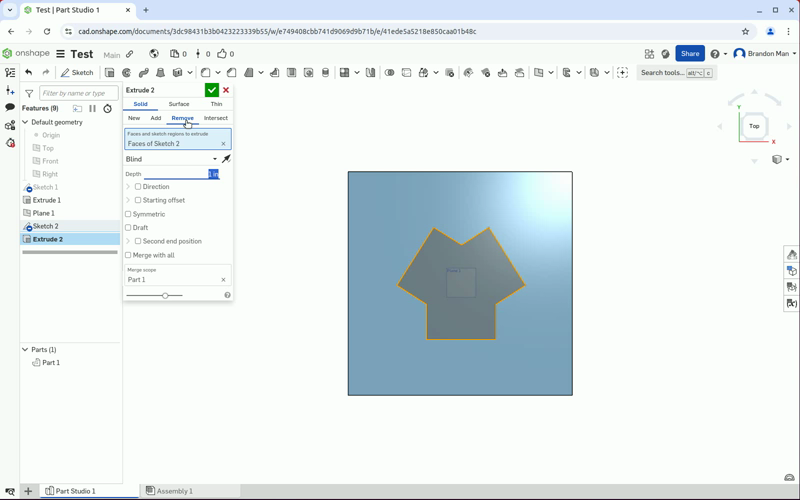
text(7.703)
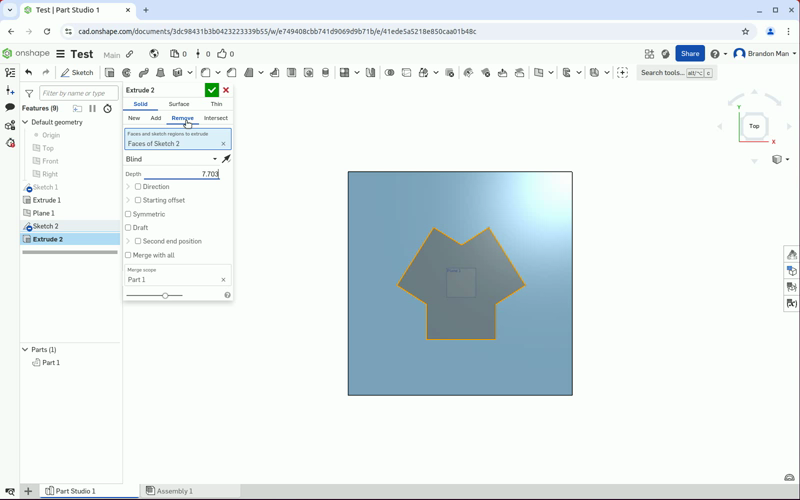
key(tab, 6)
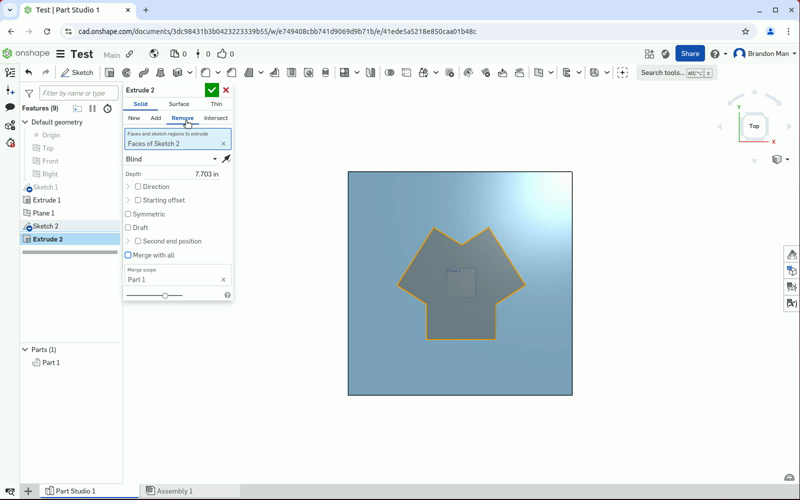
key(space)
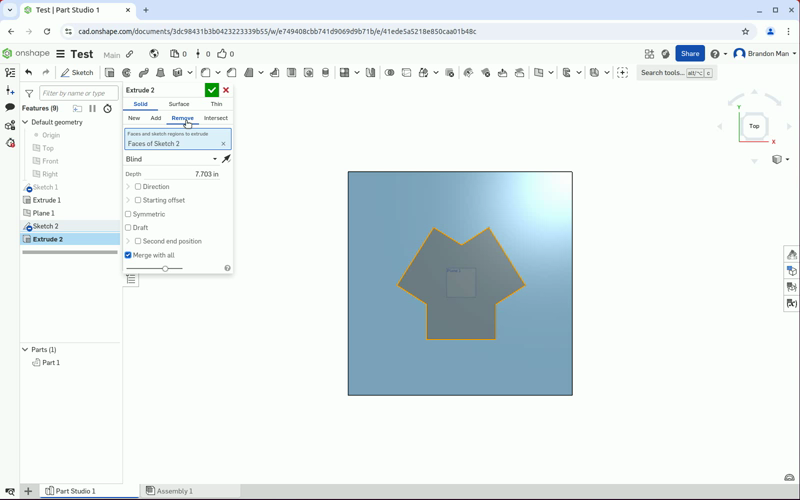
key(enter)
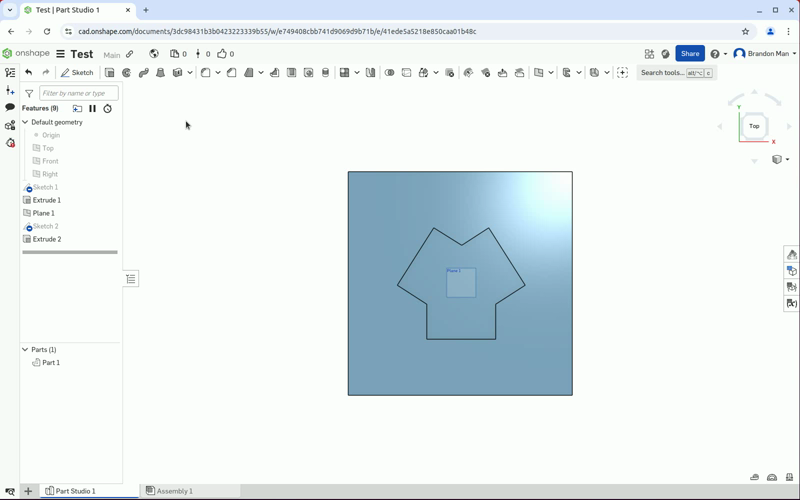
key(shift+h)
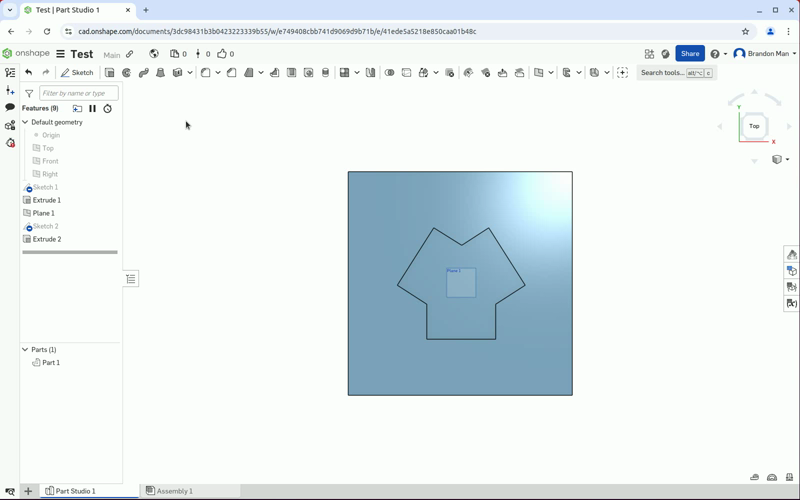
key(shift+h)
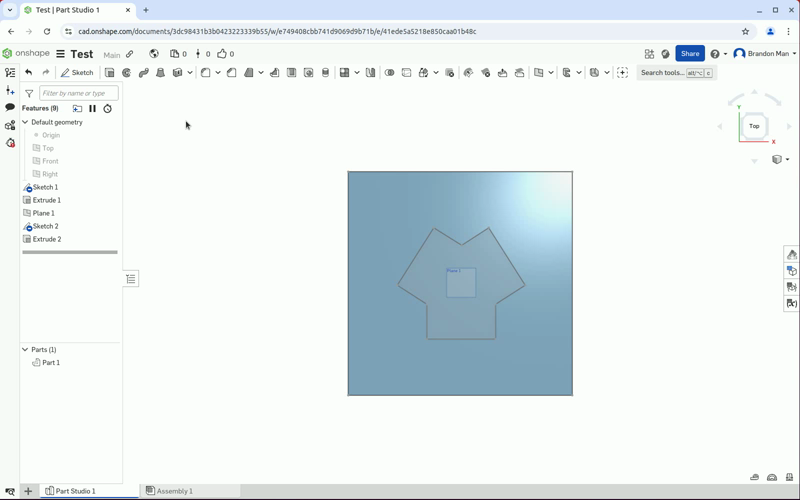
key(shift+7)
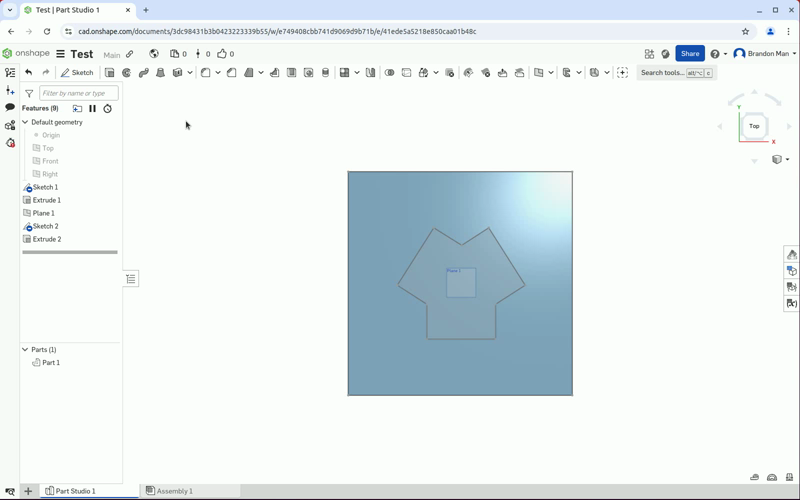
key(up, 3)
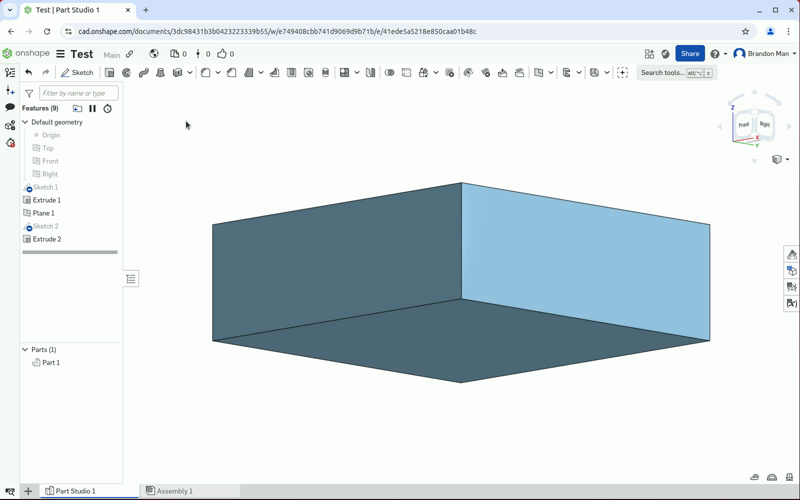
key(left, 3)
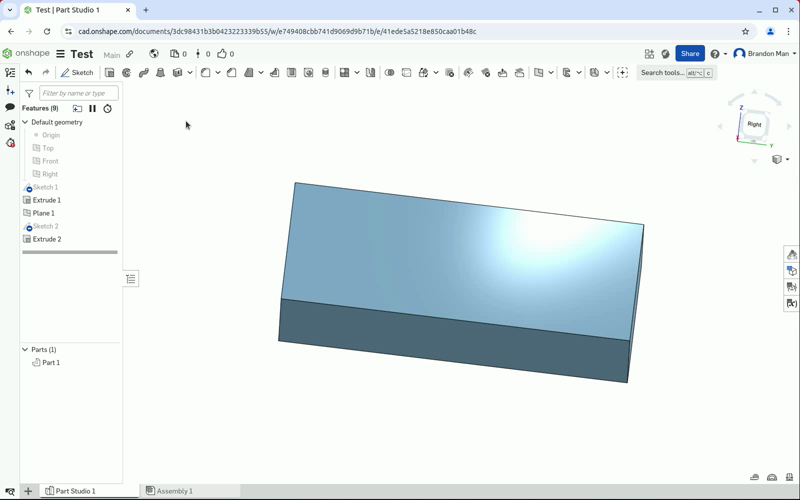
key(right, 3)
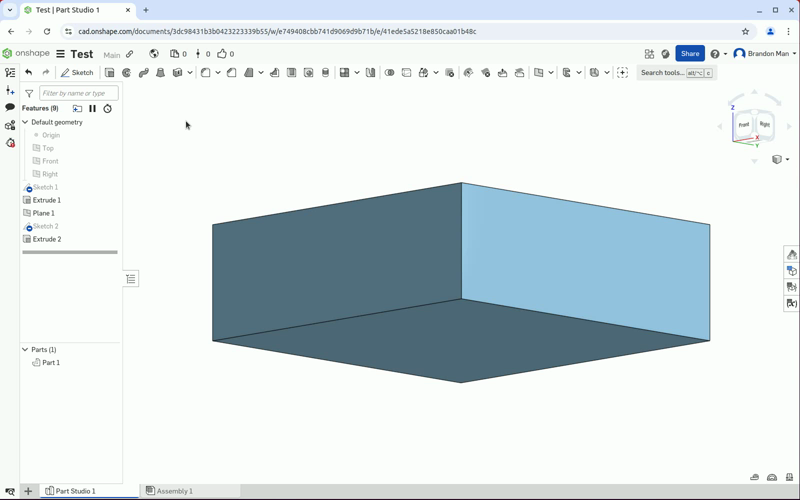
key(down, 3)
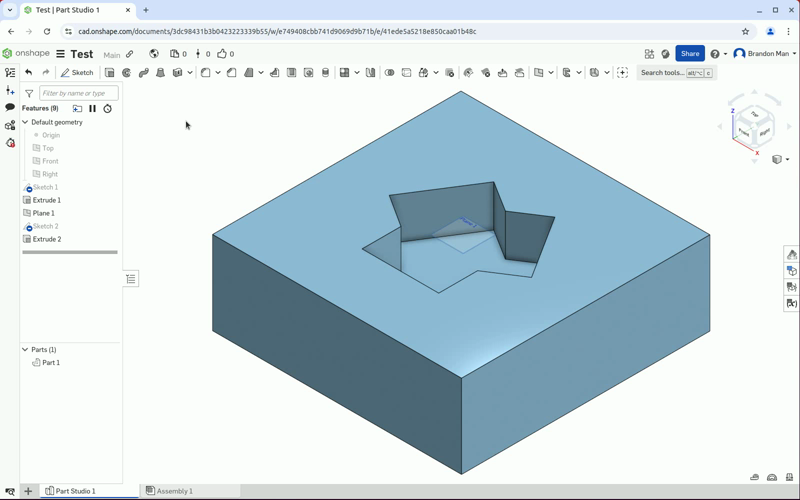
mouse_move(73, 189)
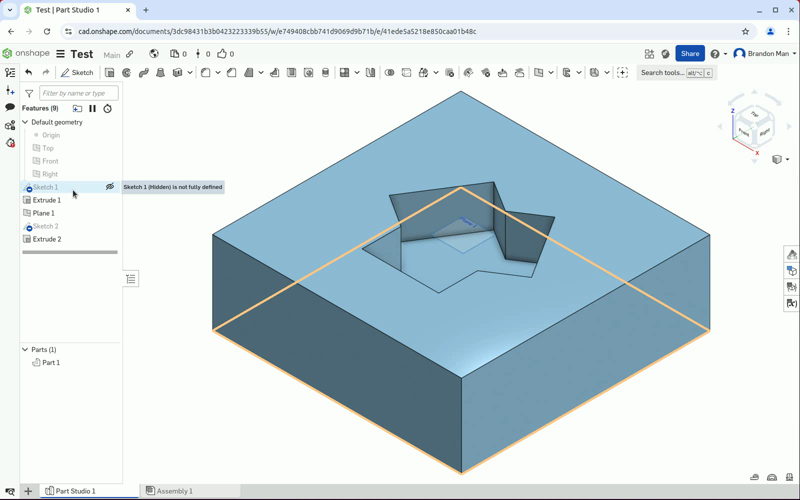
click(73, 189)